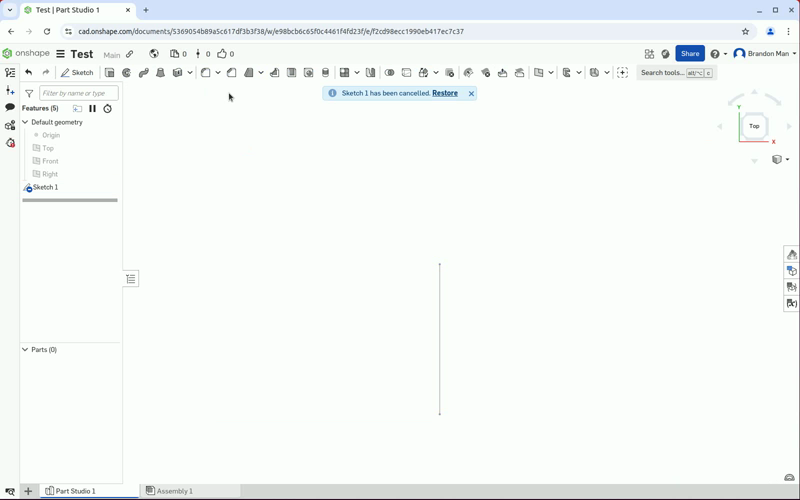
key(shift+h)
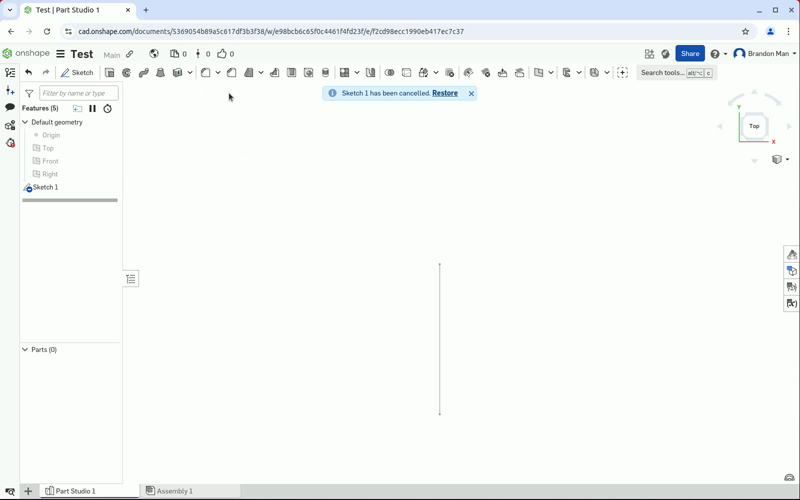
key(shift+s)
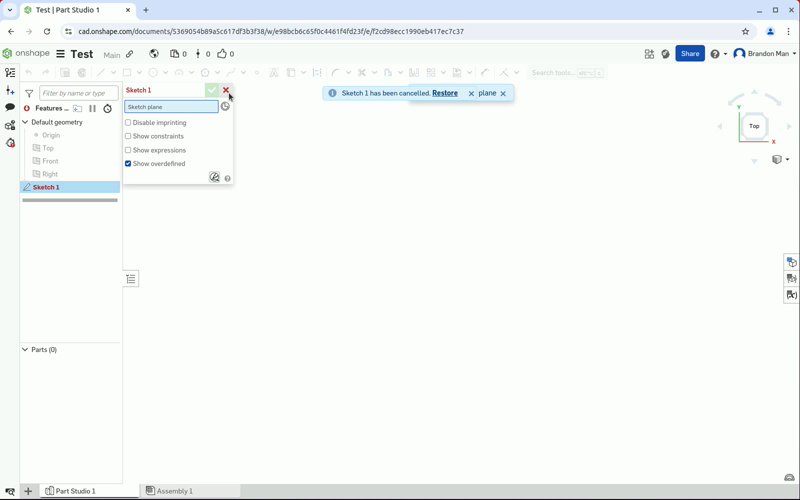
mouse_move(73, 150)
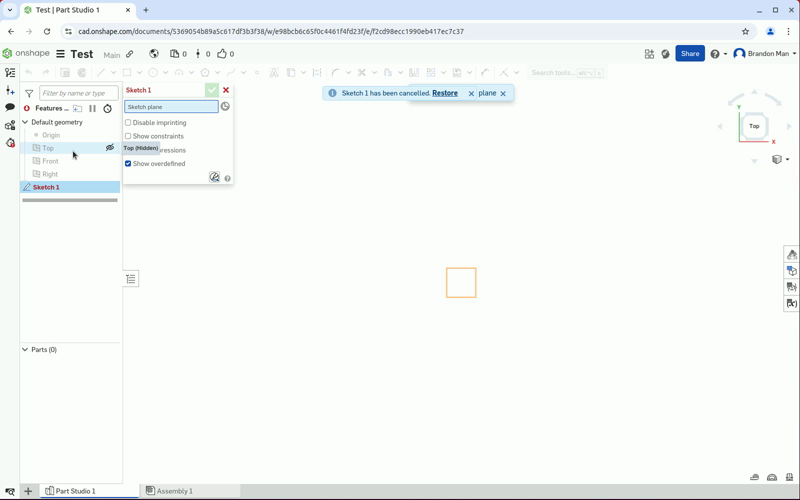
click(73, 150)
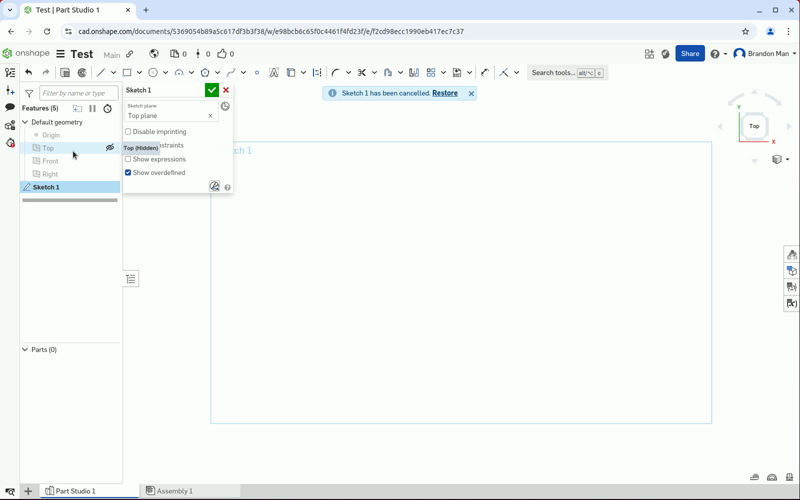
mouse_move(73, 352)
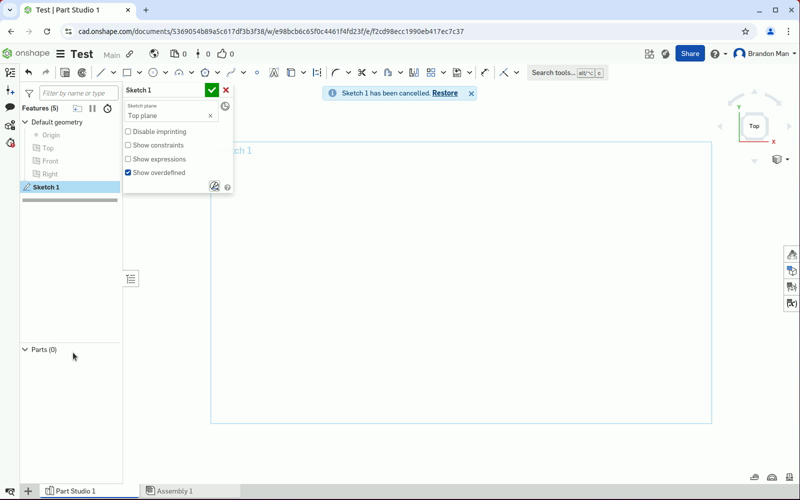
key(y)
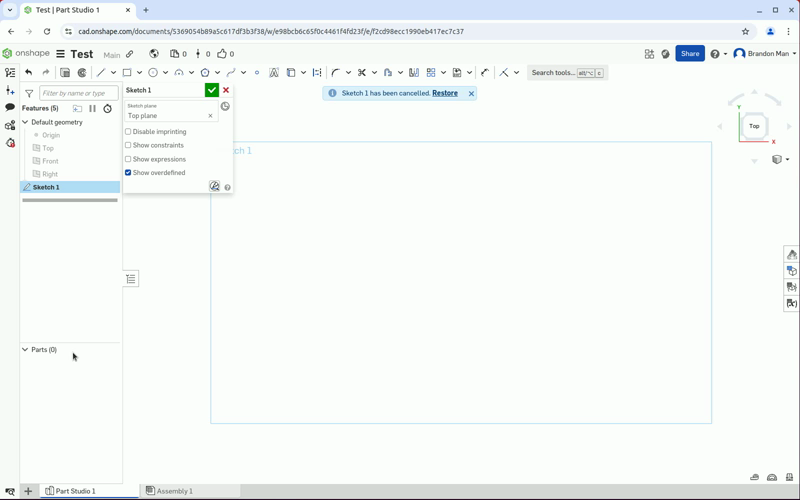
key(l)
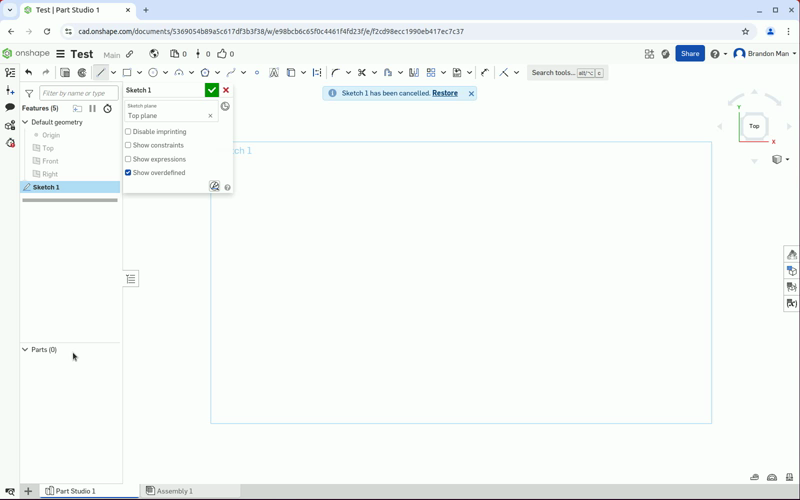
key_down(shift)
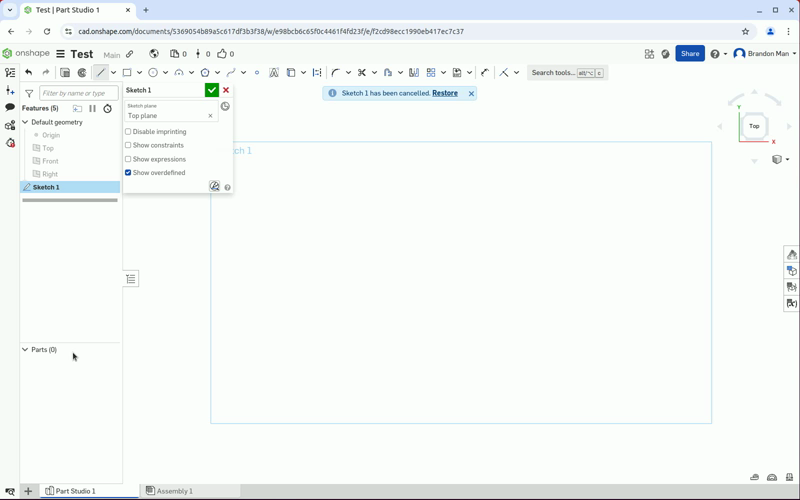
mouse_move(401, 342)
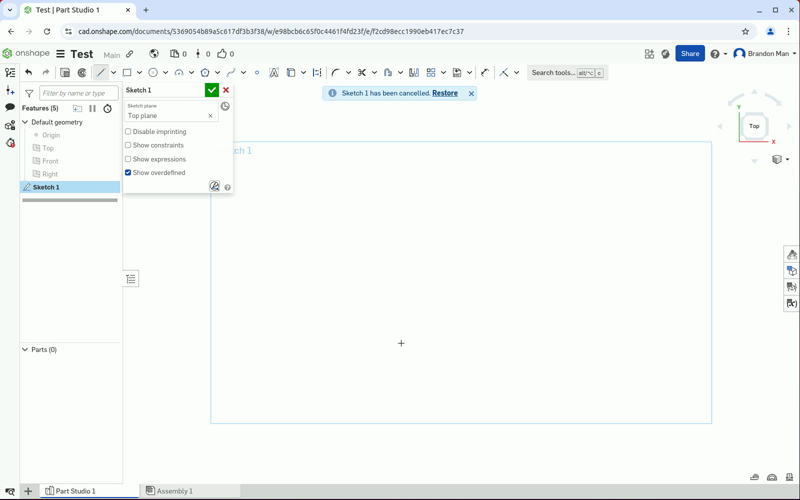
click(401, 342)
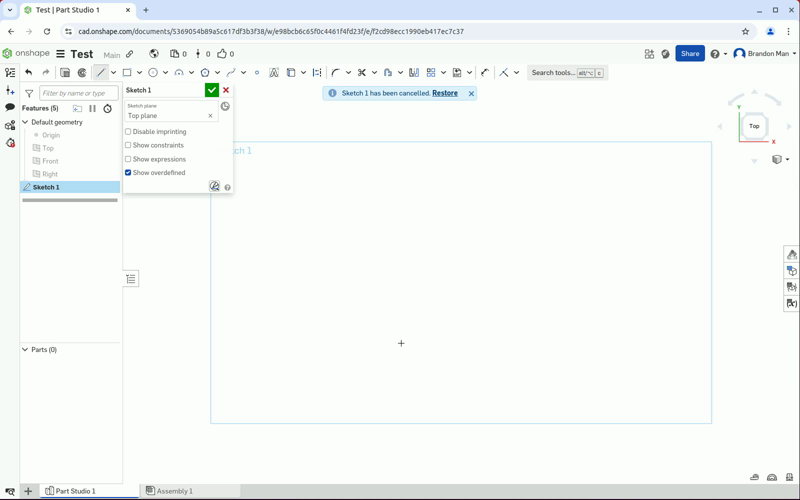
key_up(shift)
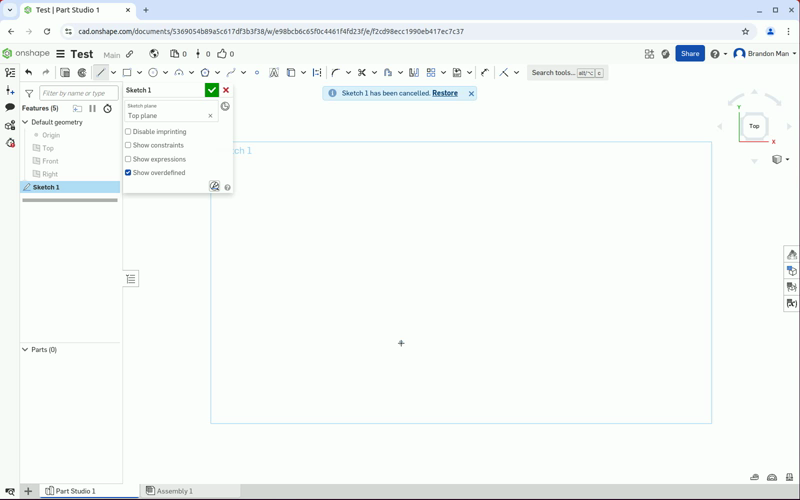
key_down(shift)
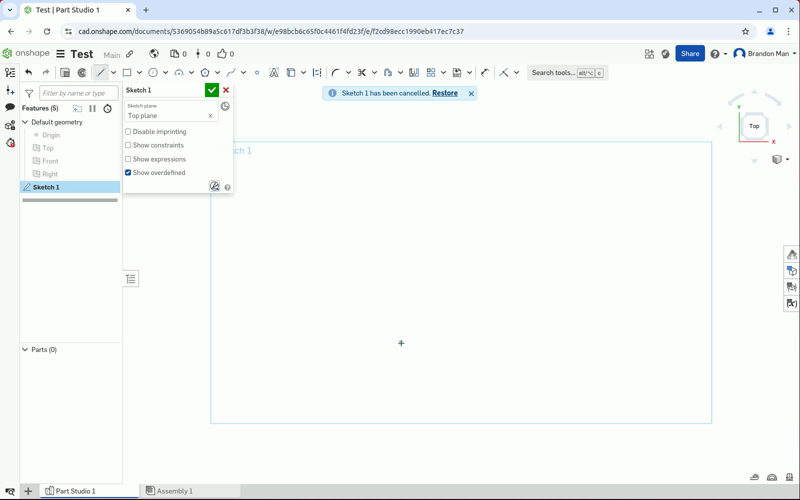
mouse_move(521, 342)
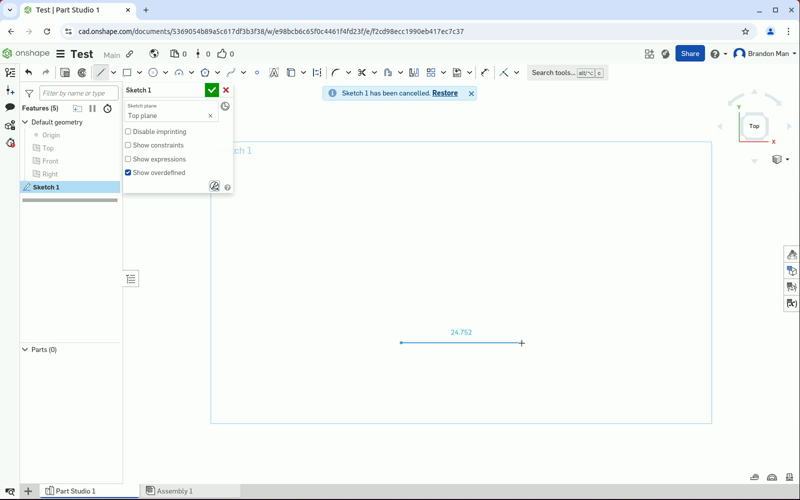
click(521, 342)
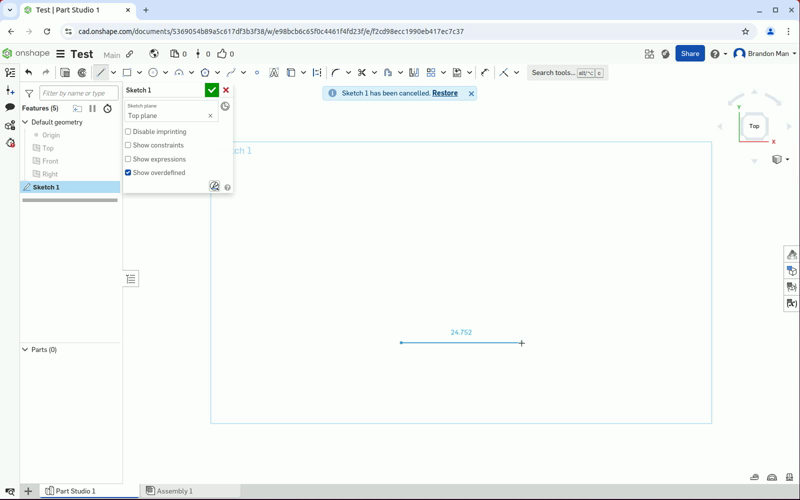
key_up(shift)
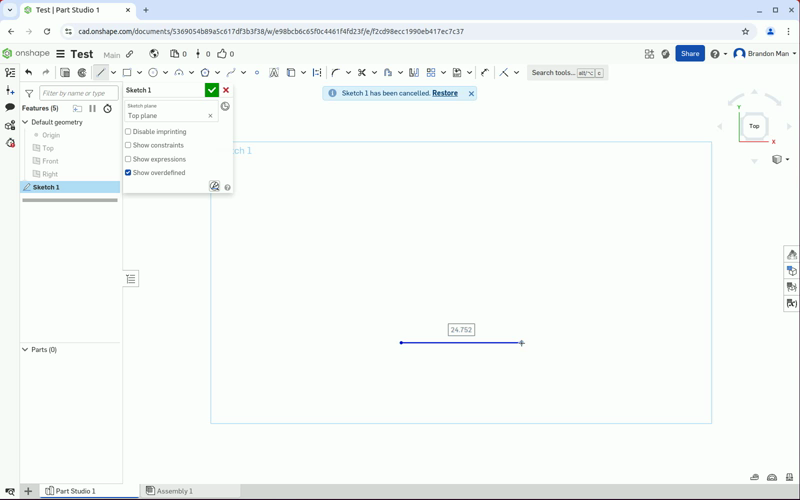
key_down(shift)
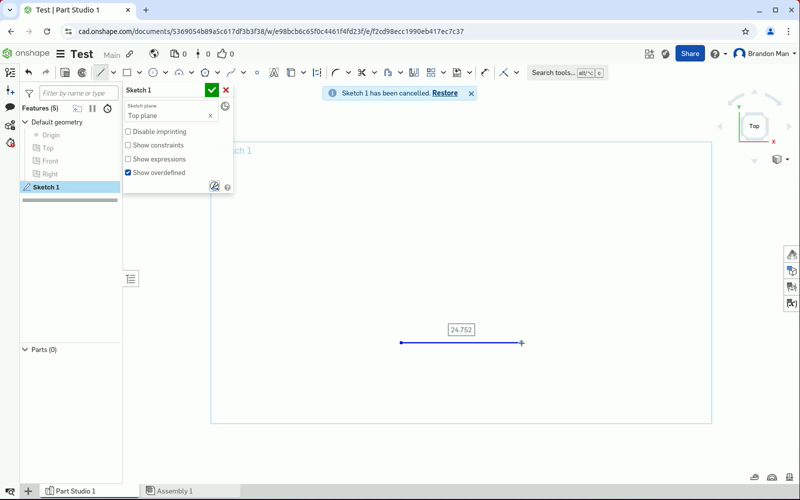
mouse_move(521, 222)
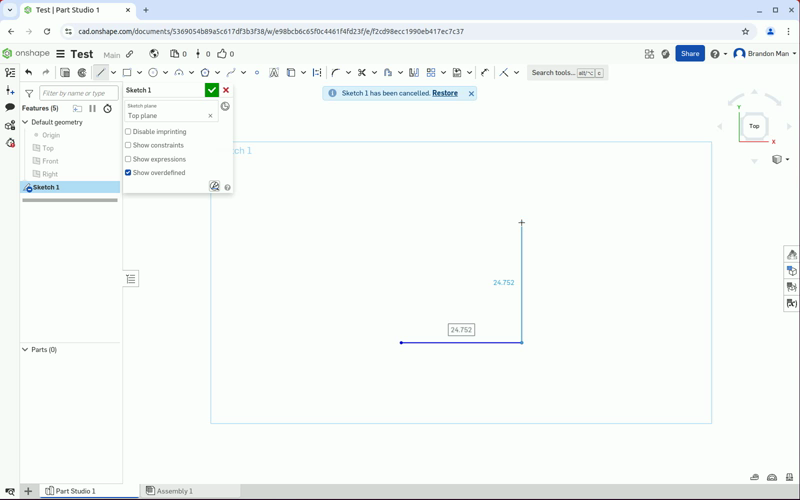
click(521, 222)
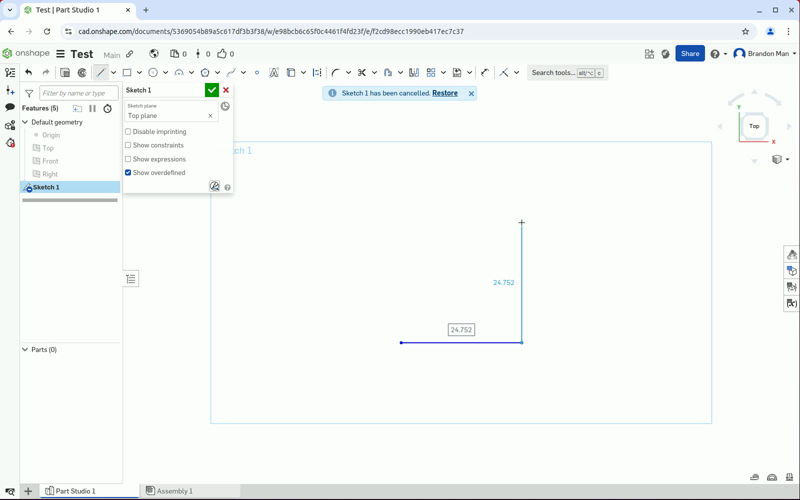
key_up(shift)
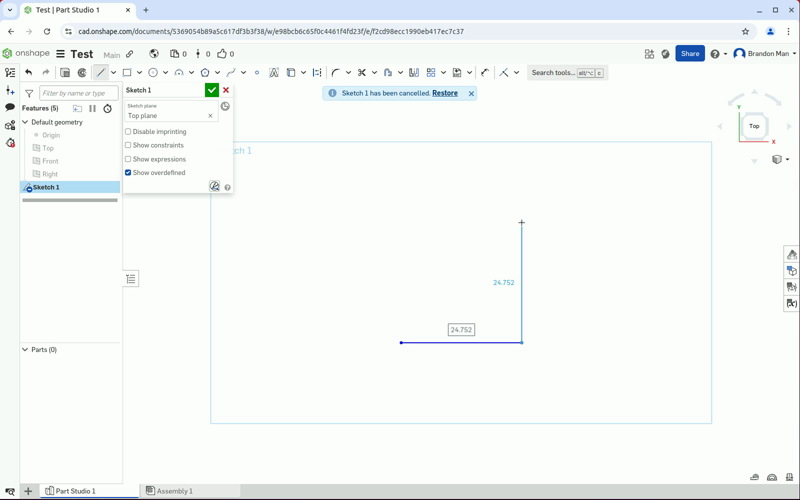
key_down(shift)
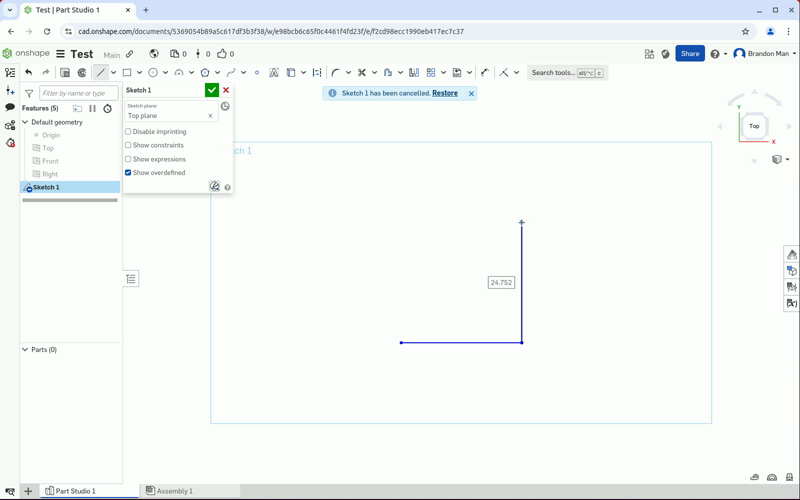
mouse_move(401, 222)
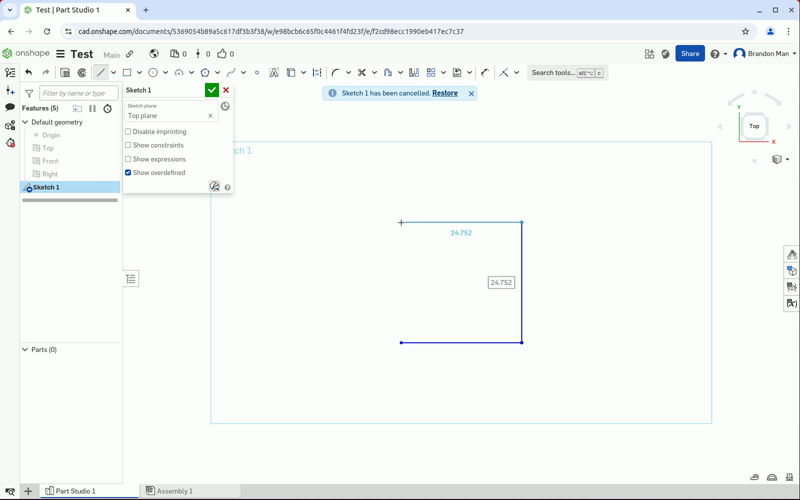
click(401, 222)
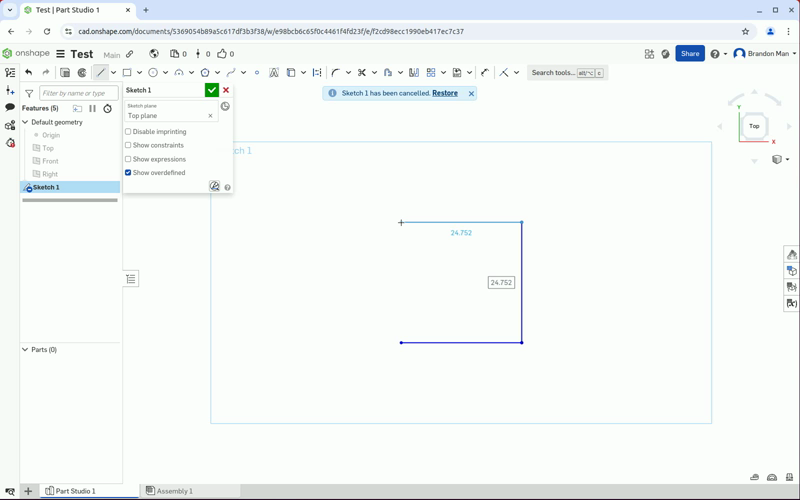
key_up(shift)
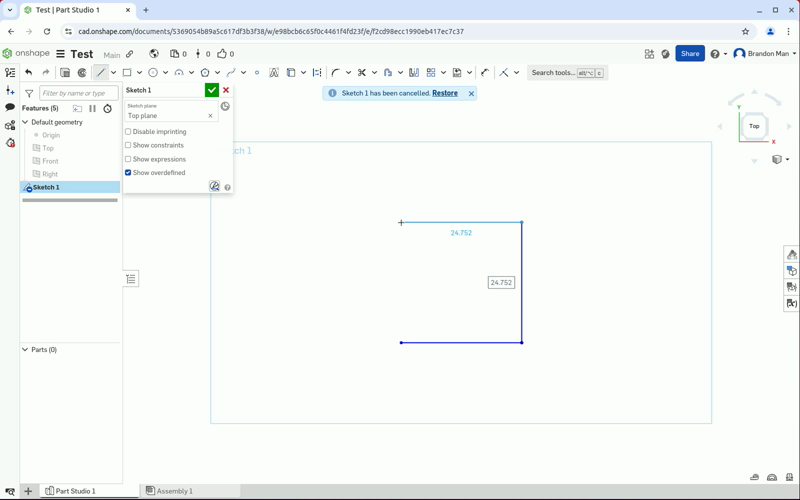
key_down(shift)
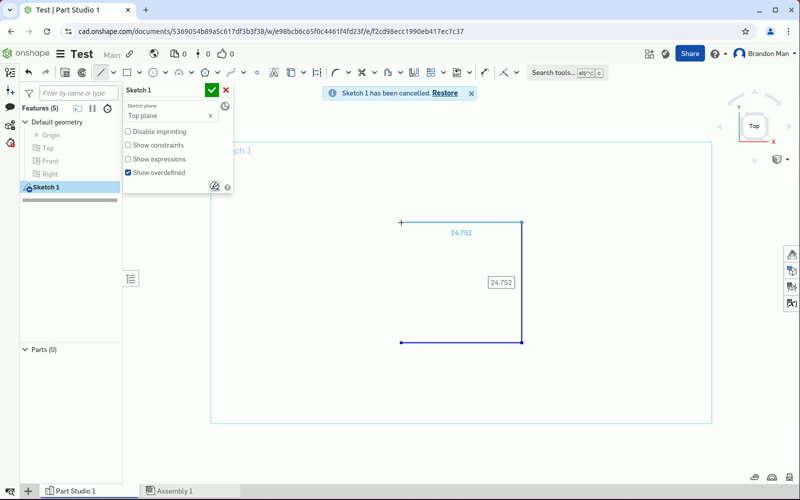
mouse_move(401, 342)
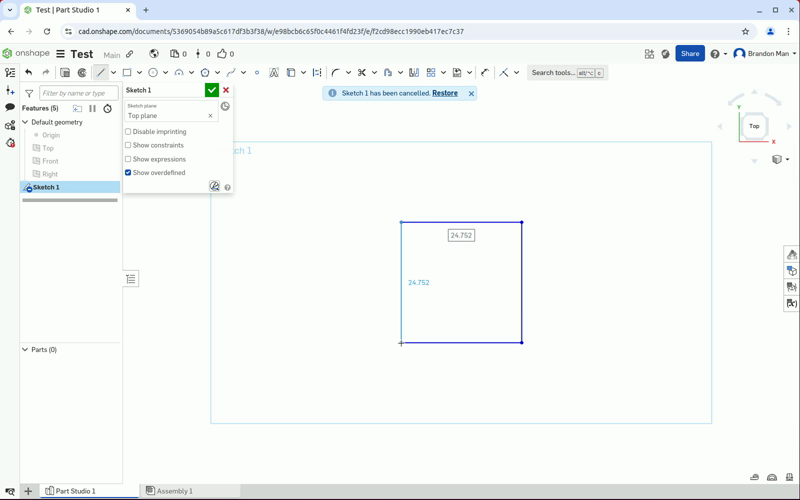
key_up(shift)
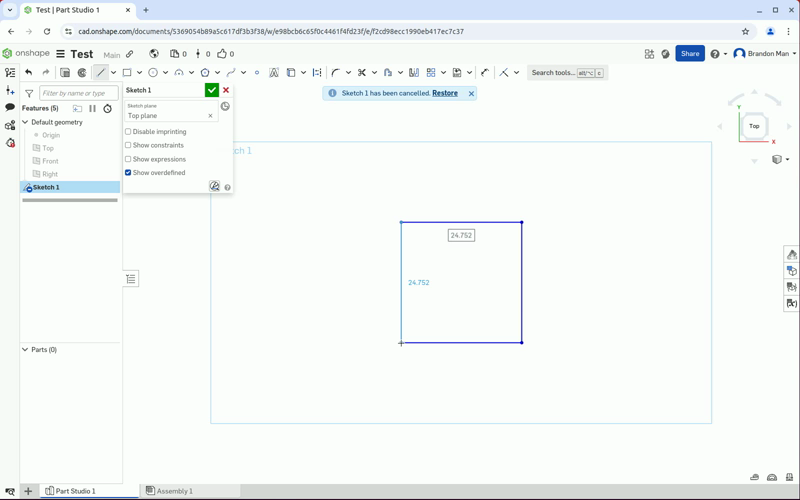
click(401, 342)
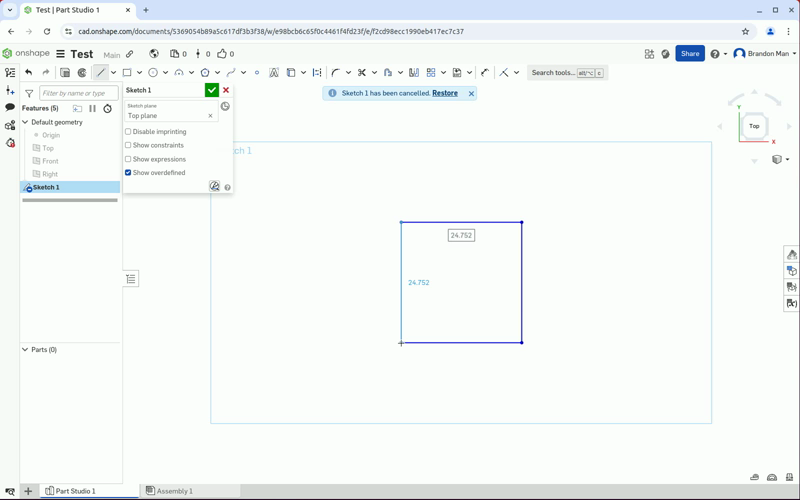
key(esc)
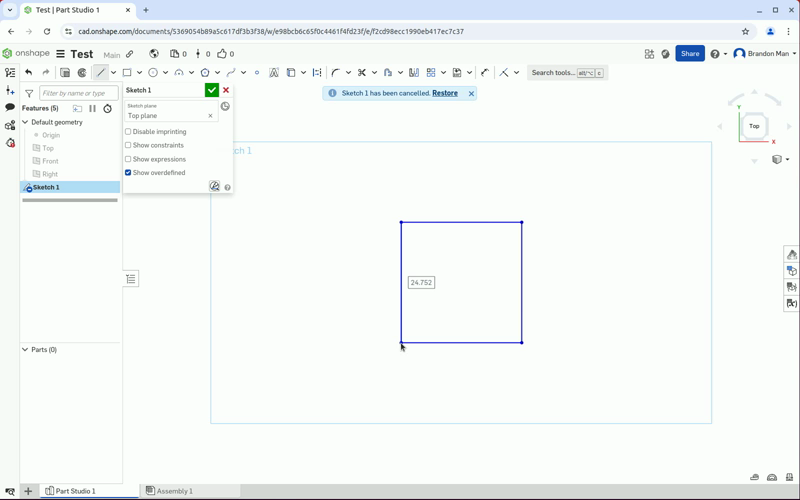
key(c)
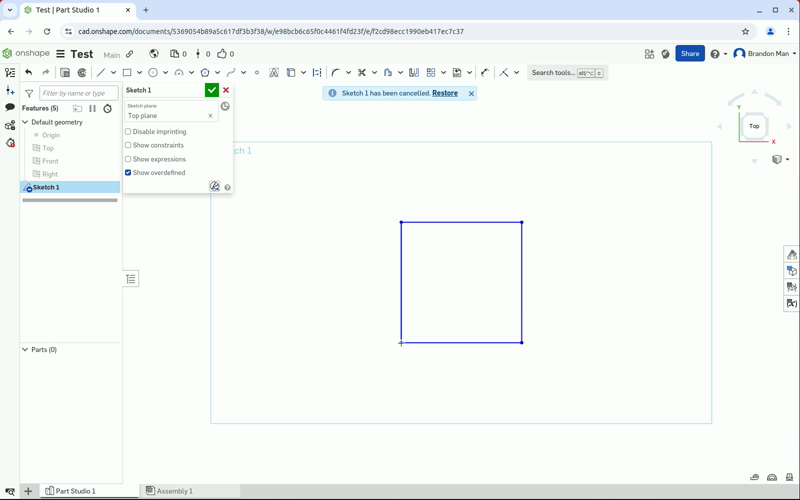
key_down(shift)
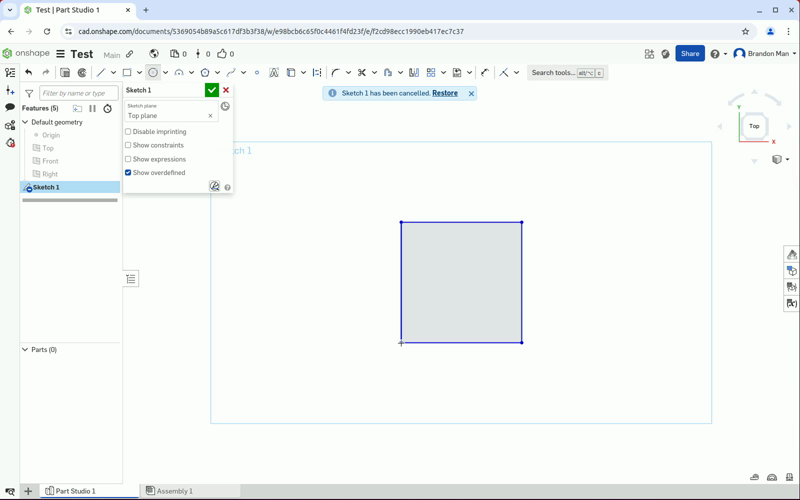
mouse_move(461, 281)
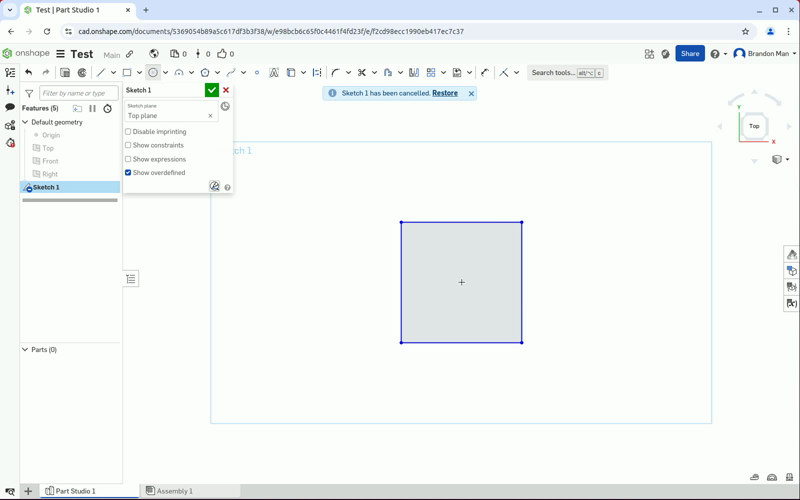
click(461, 281)
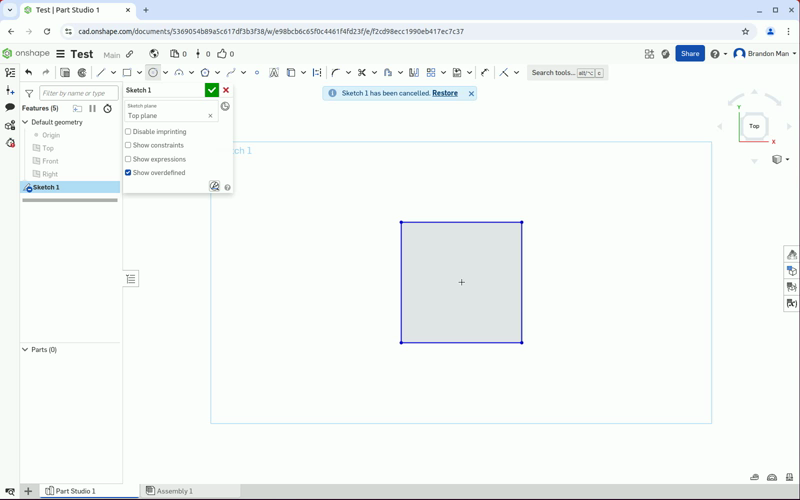
key_up(shift)
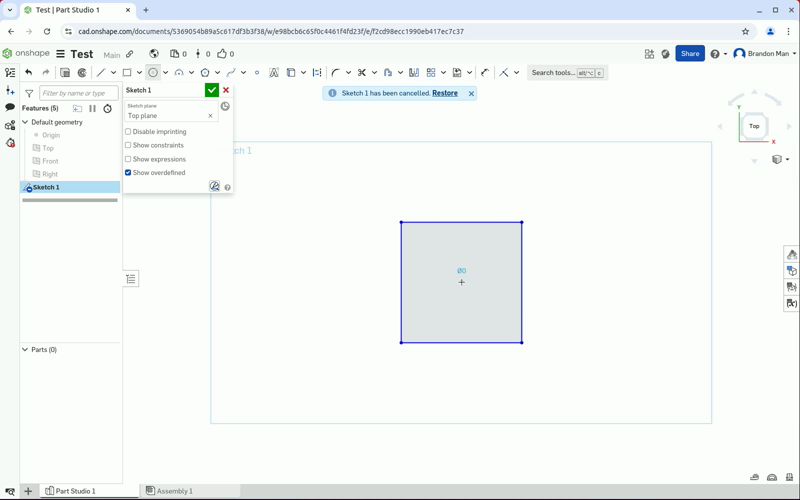
mouse_move(519, 281)
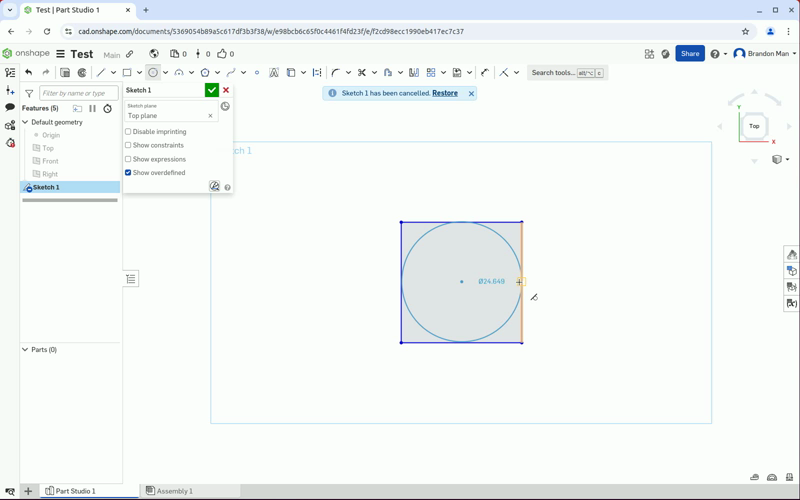
click(519, 281)
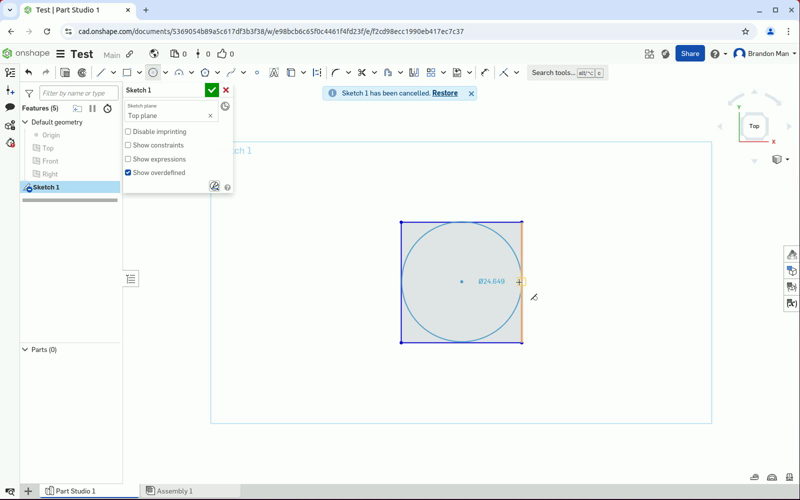
key(esc)
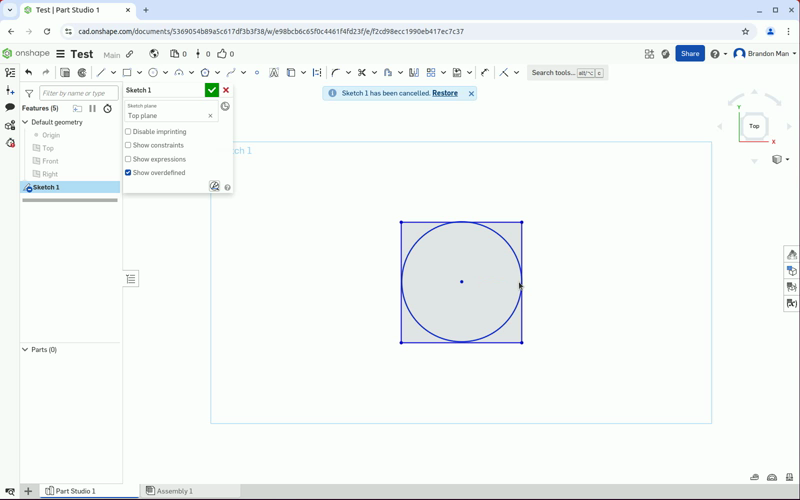
mouse_move(405, 251)
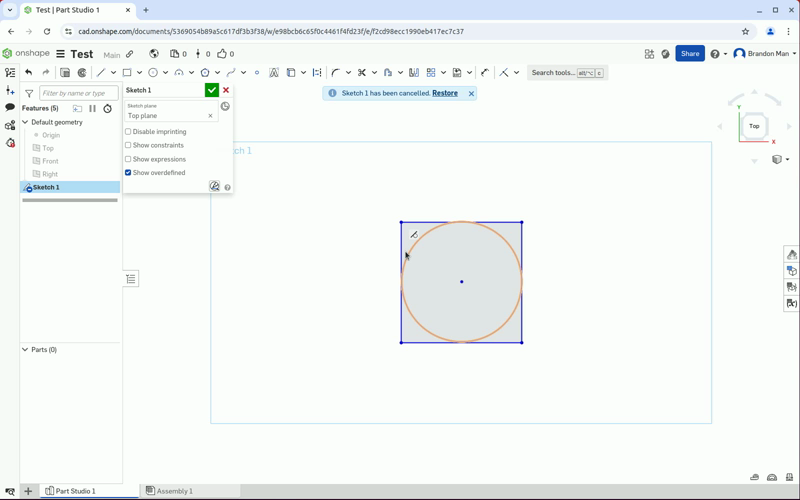
click(405, 251)
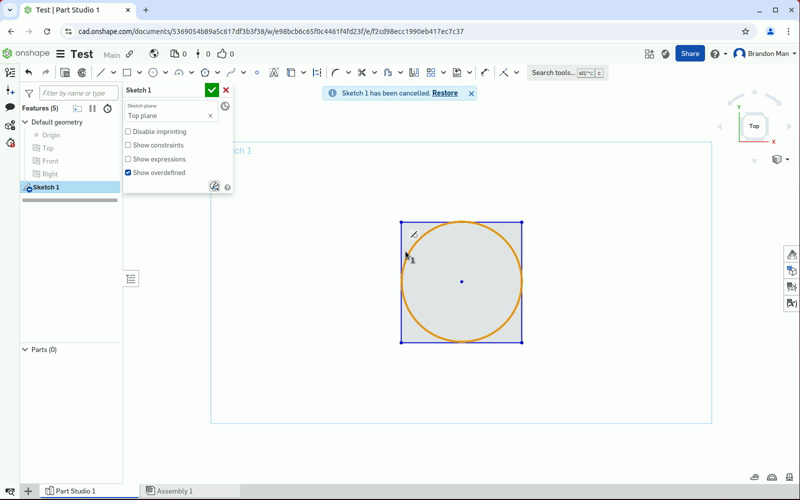
mouse_move(73, 352)
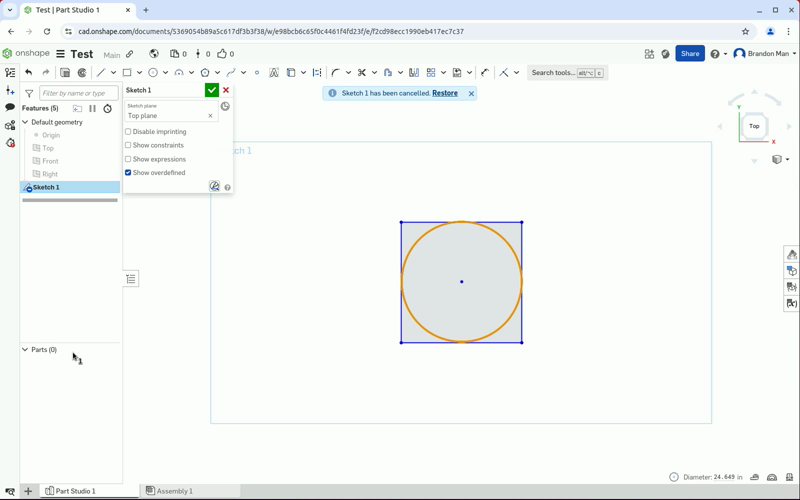
key(shift+y)
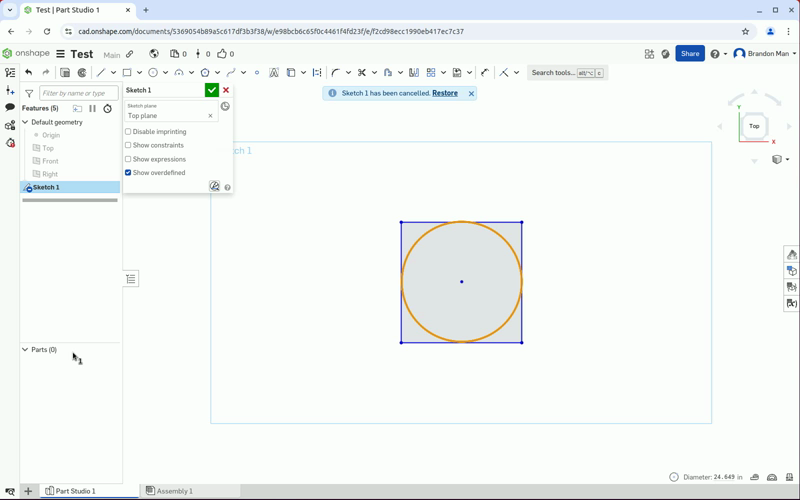
key(shift+e)
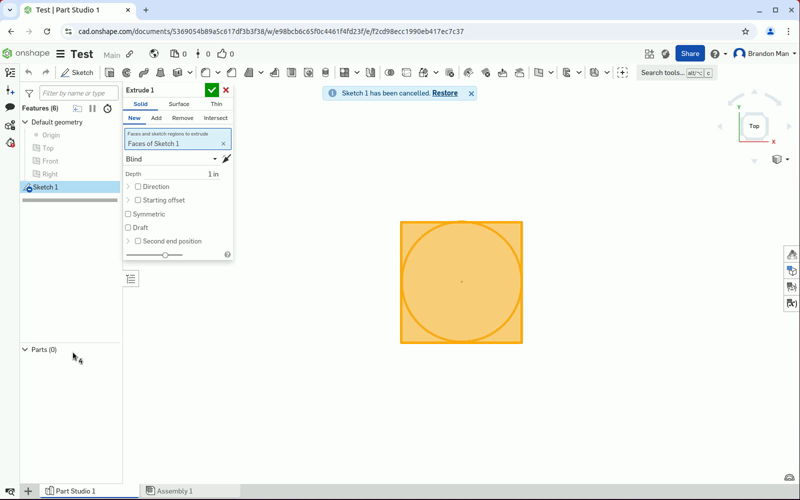
mouse_move(143, 106)
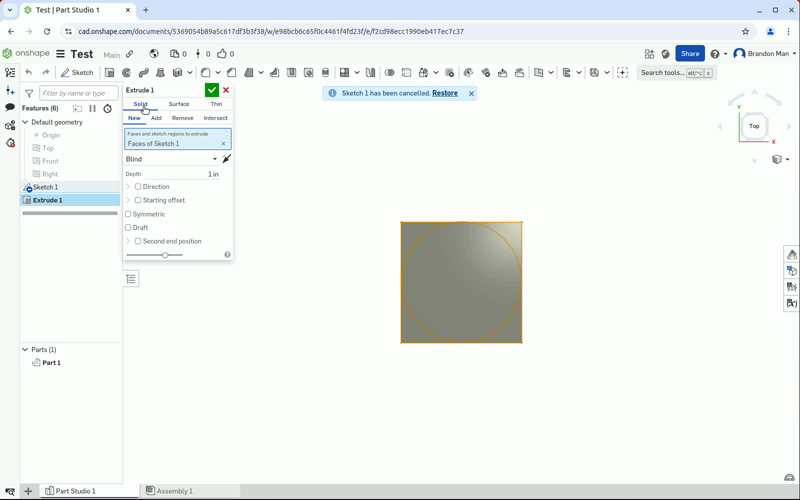
click(143, 106)
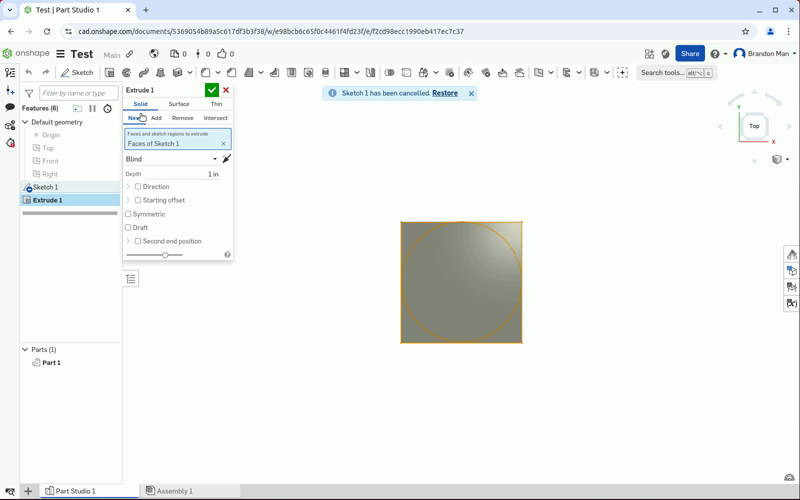
mouse_move(137, 120)
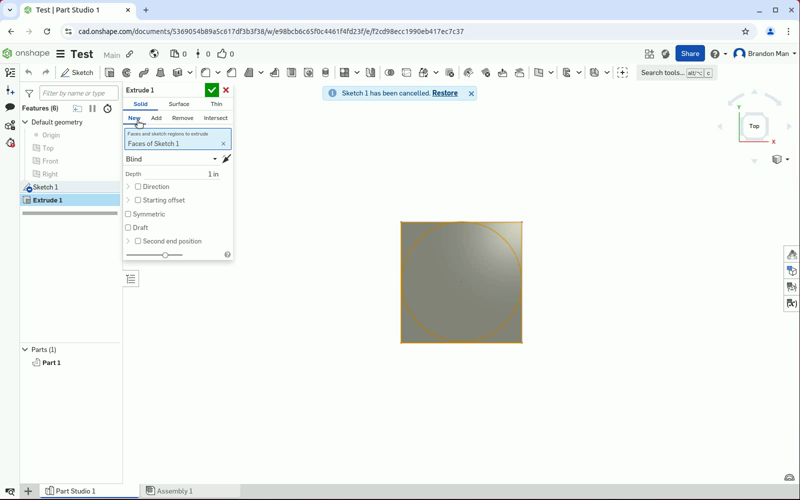
click(137, 120)
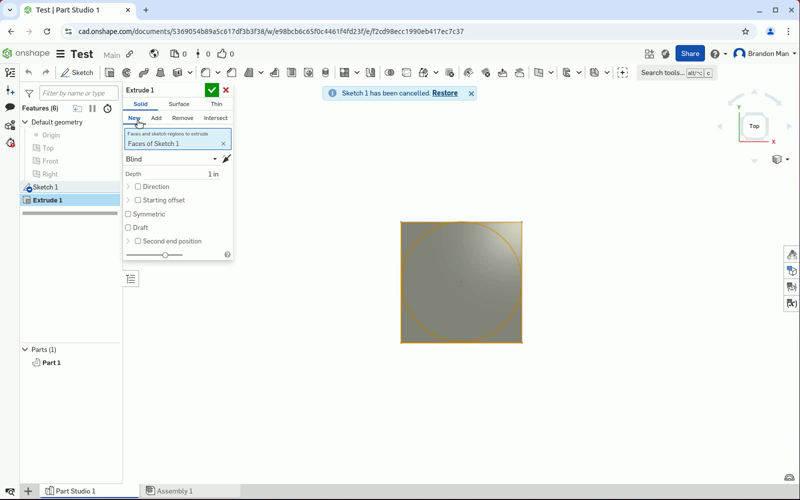
key(tab, 4)
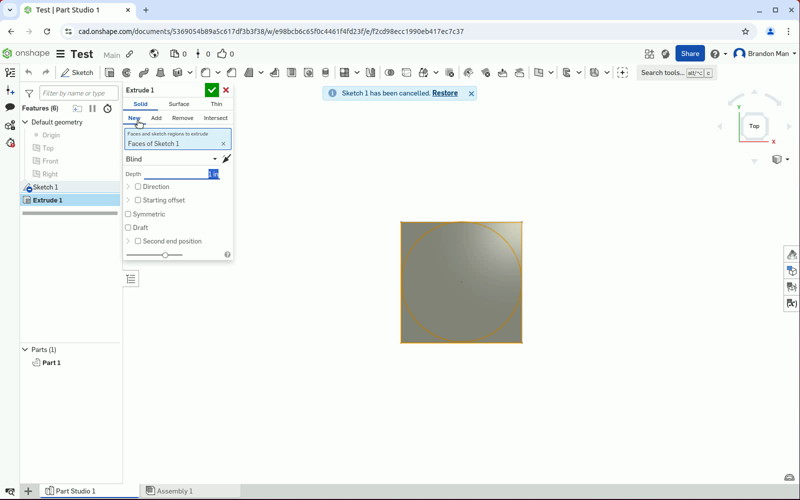
text(-5.055)
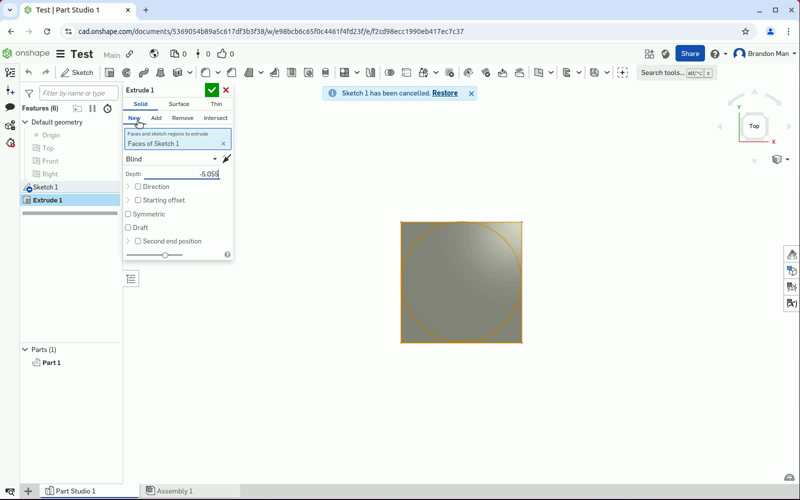
key(enter)
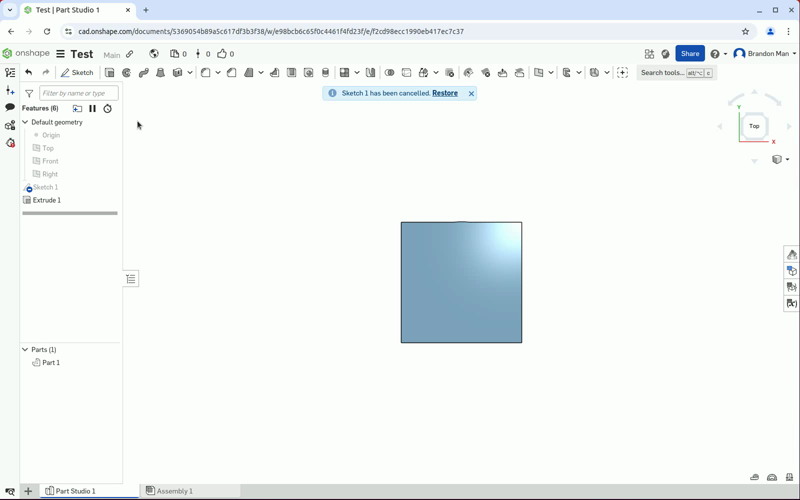
key(shift+h)
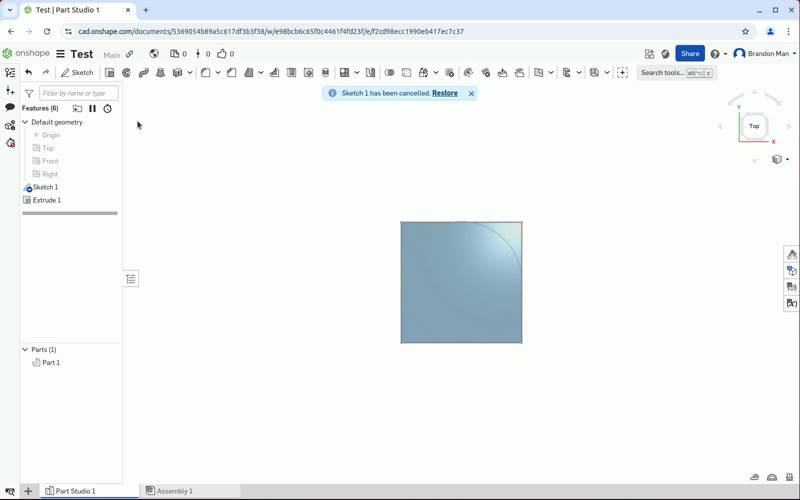
key(shift+h)
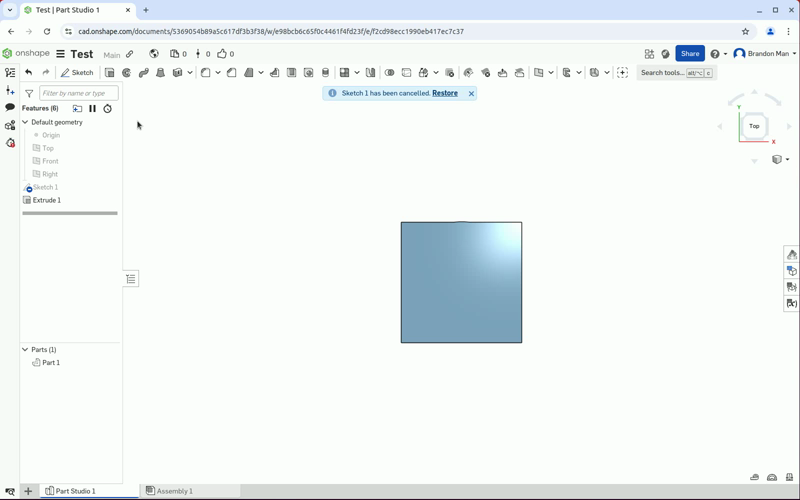
mouse_move(73, 189)
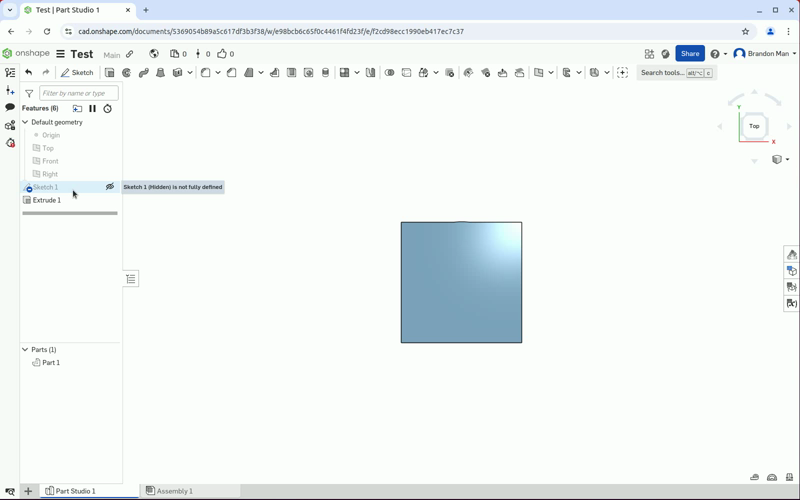
click(73, 189)
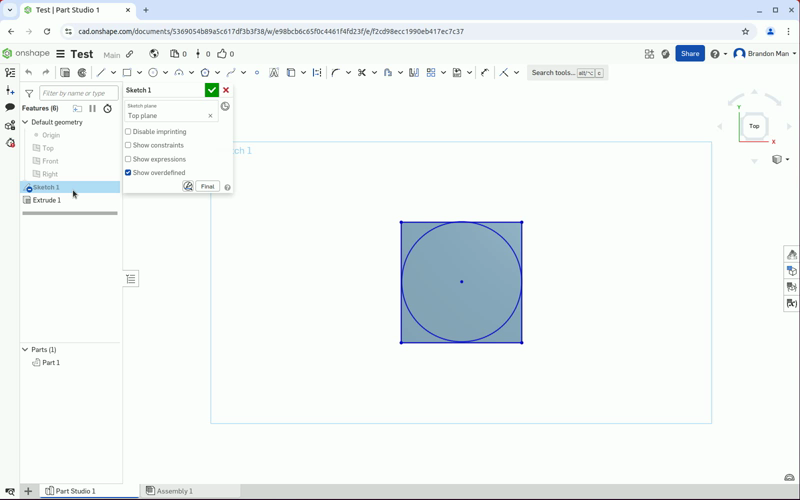
mouse_move(229, 92)
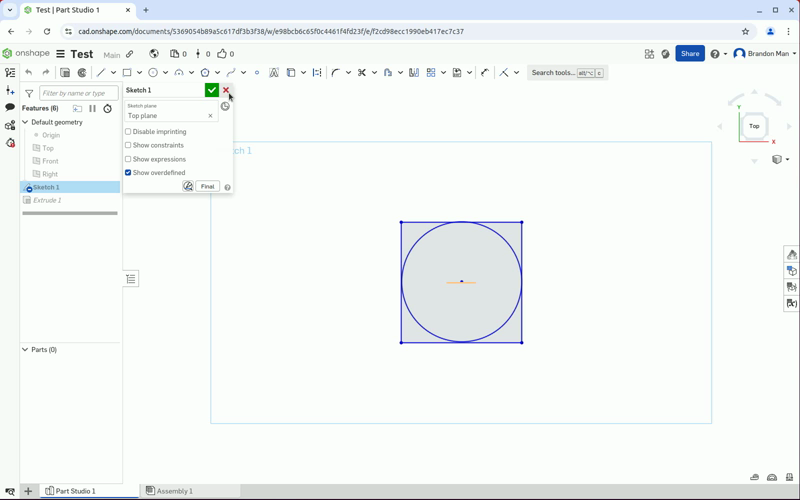
click(229, 92)
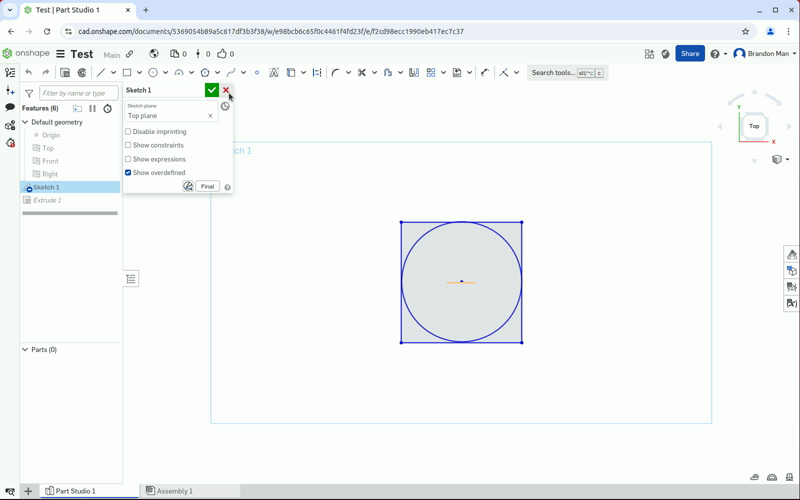
key(shift+s)
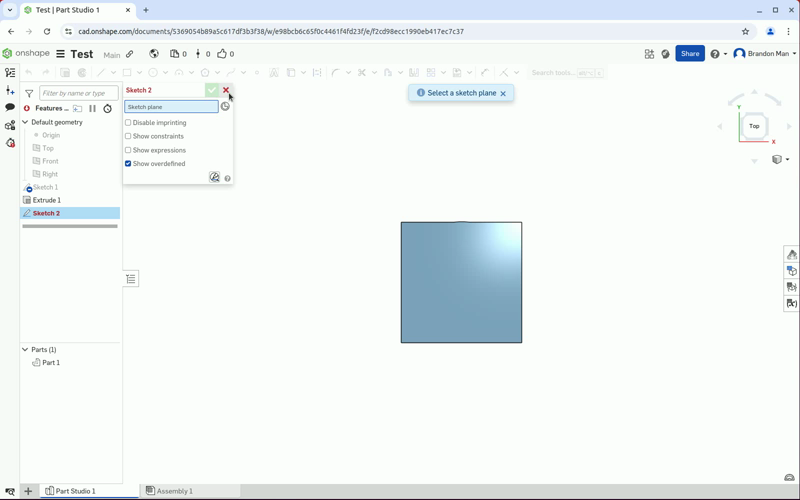
mouse_move(73, 150)
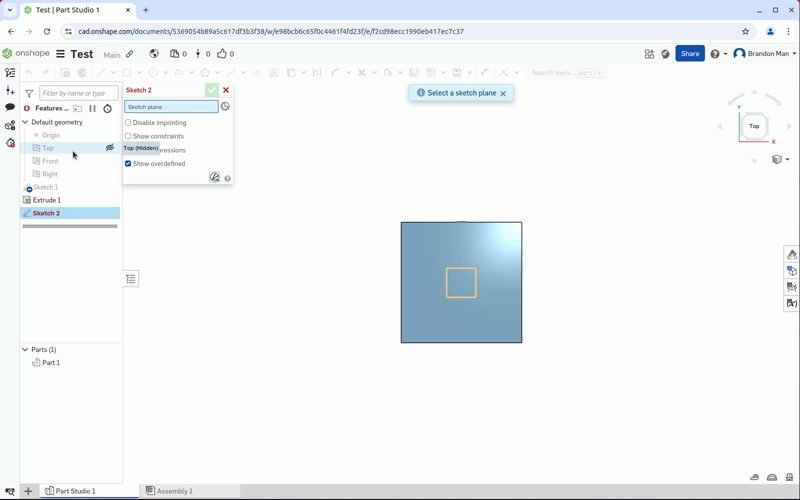
click(73, 150)
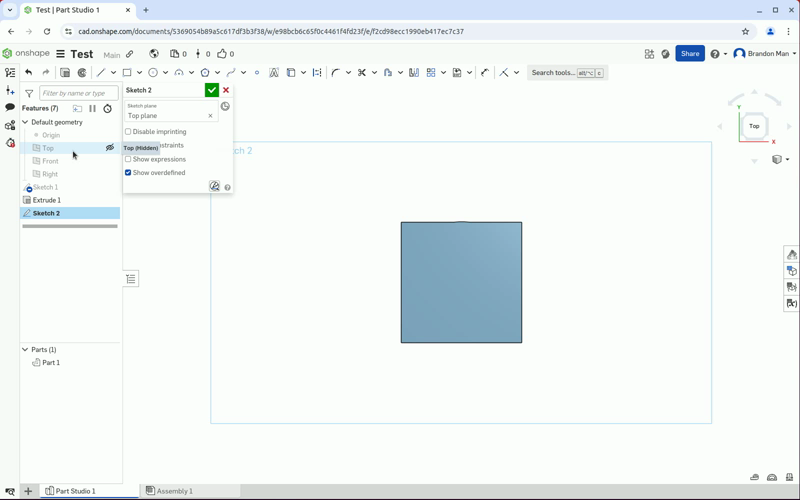
mouse_move(73, 352)
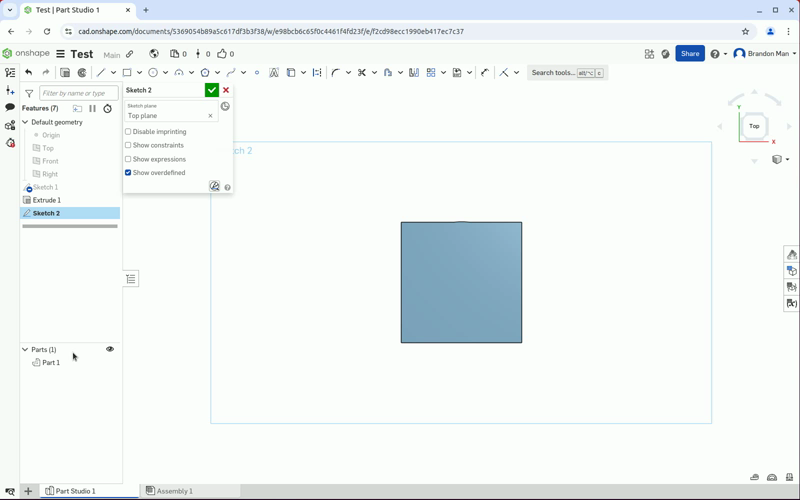
key(y)
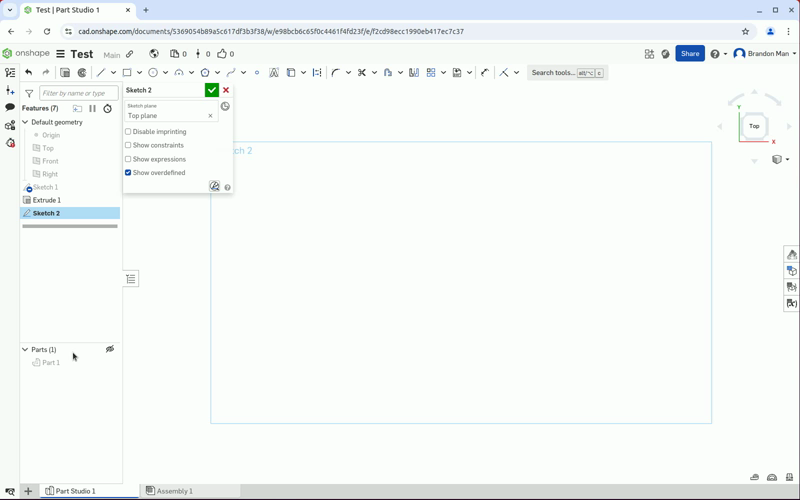
key(l)
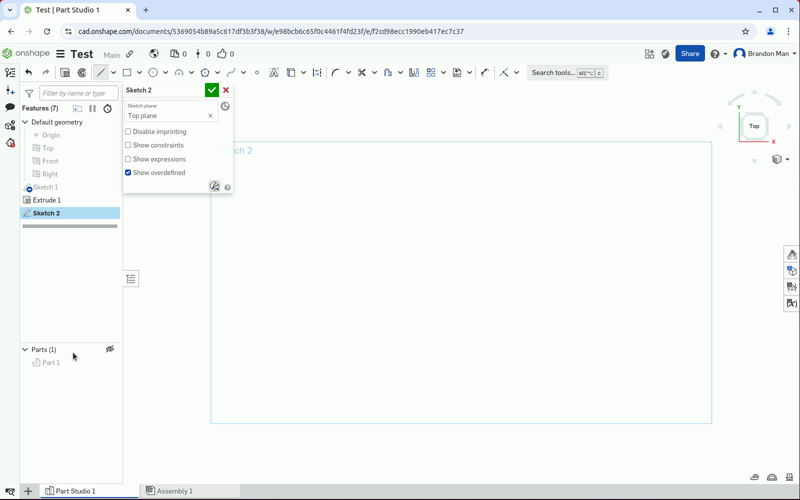
key_down(shift)
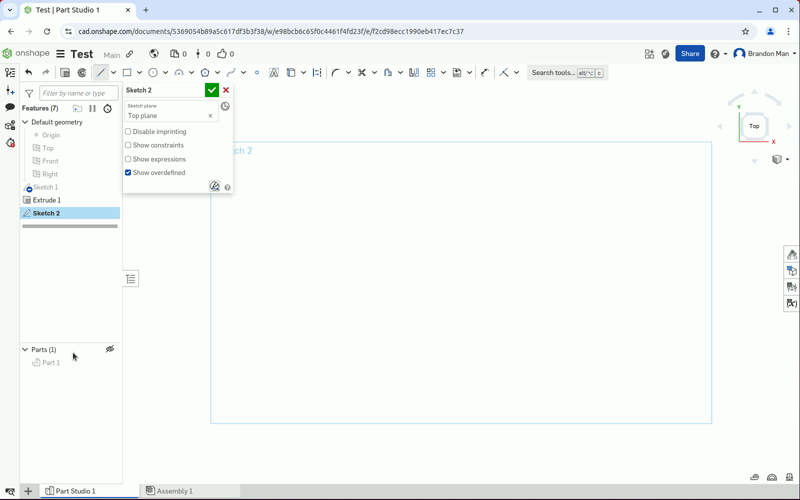
mouse_move(403, 340)
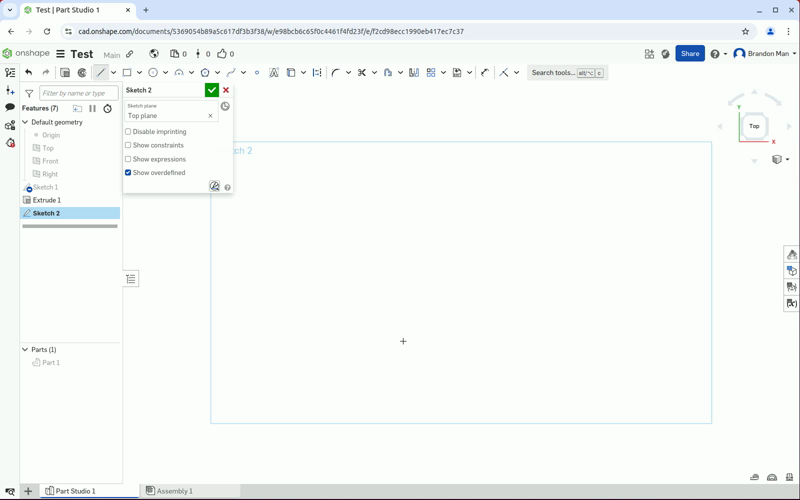
click(403, 340)
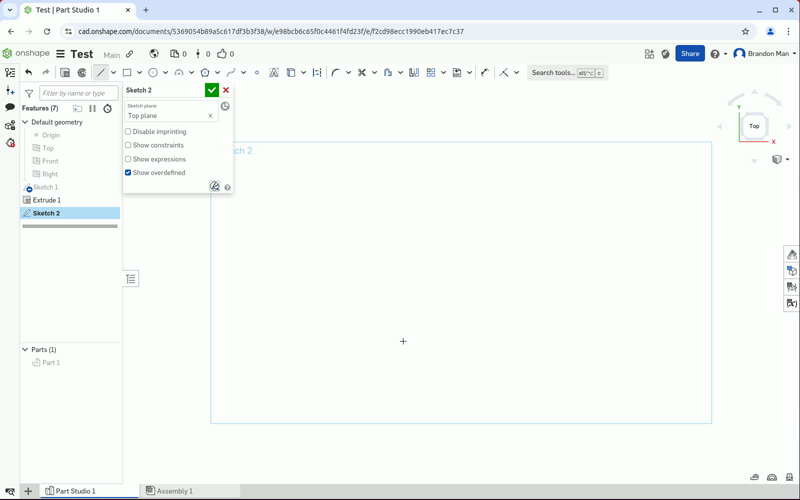
key_up(shift)
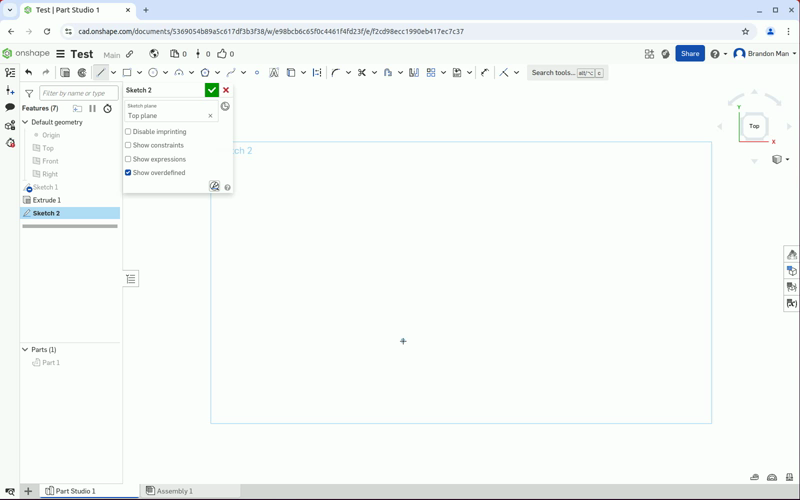
key_down(shift)
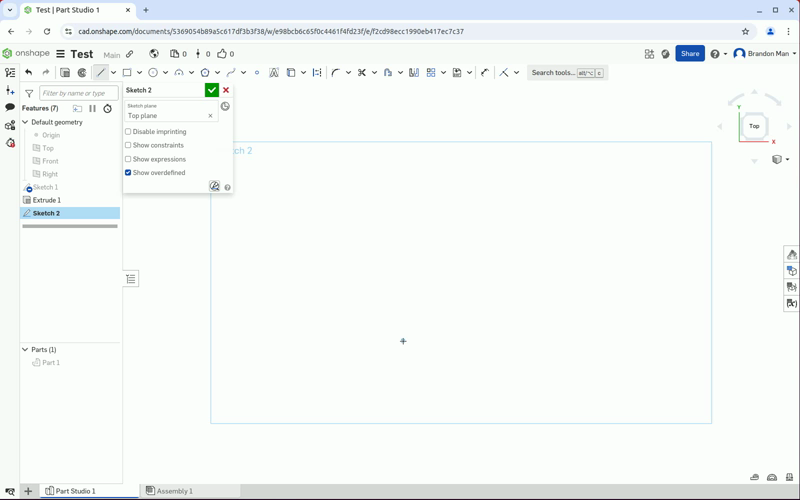
mouse_move(519, 340)
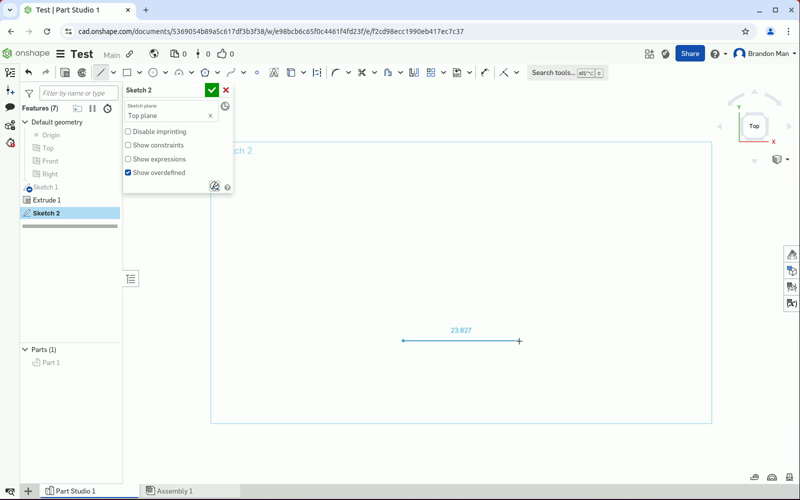
click(519, 340)
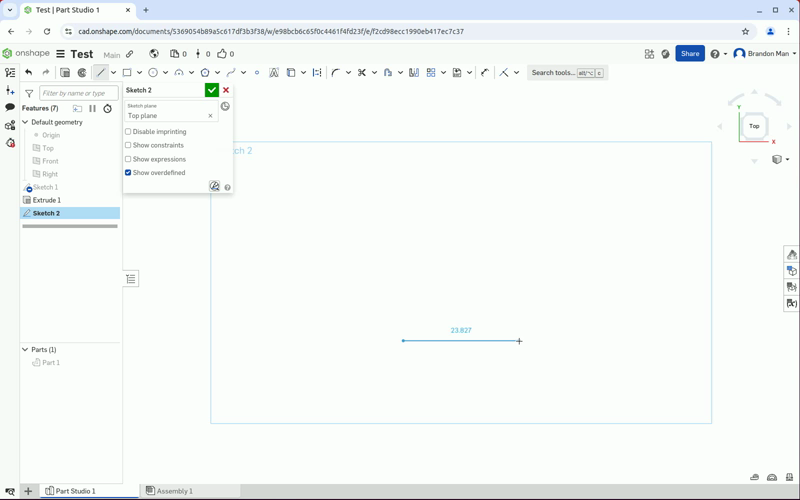
key_up(shift)
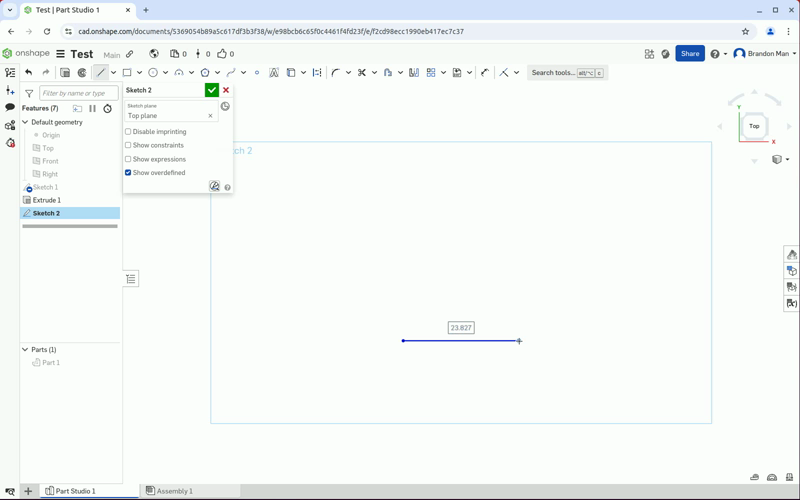
key_down(shift)
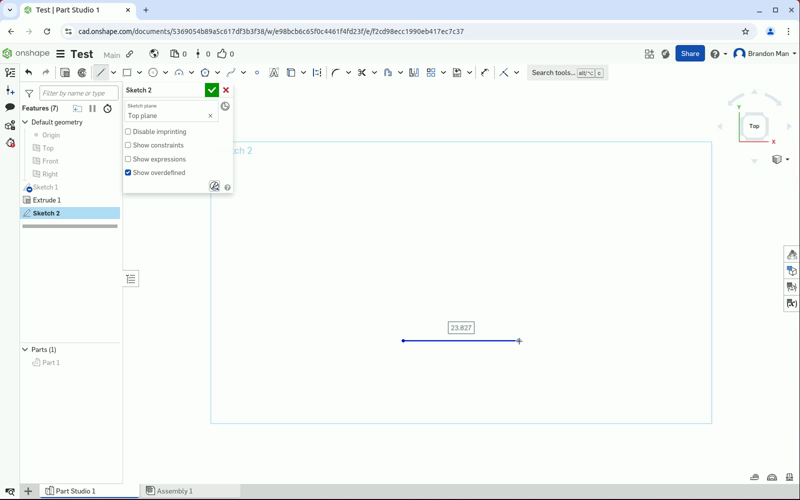
mouse_move(519, 224)
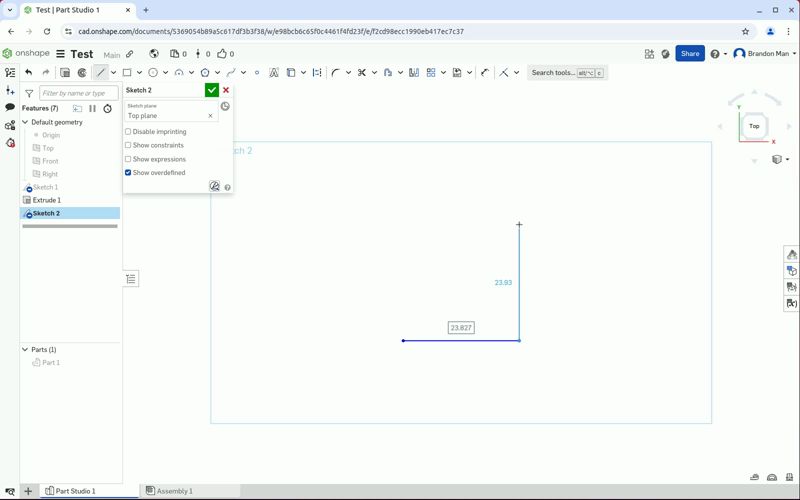
click(519, 224)
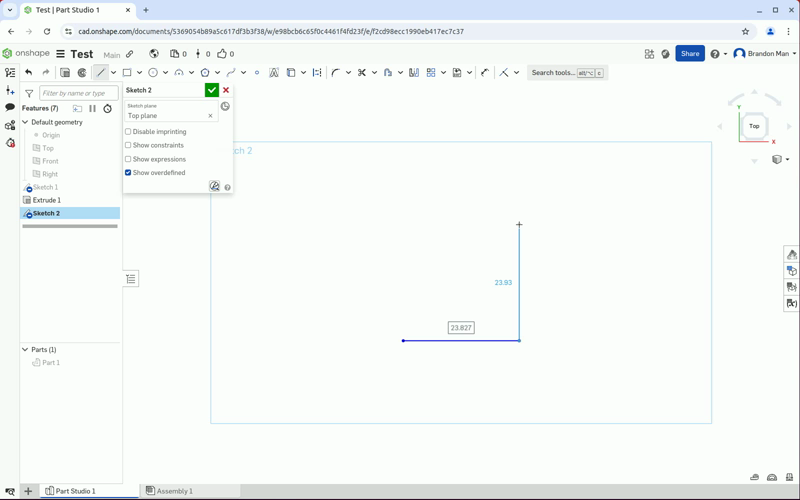
key_up(shift)
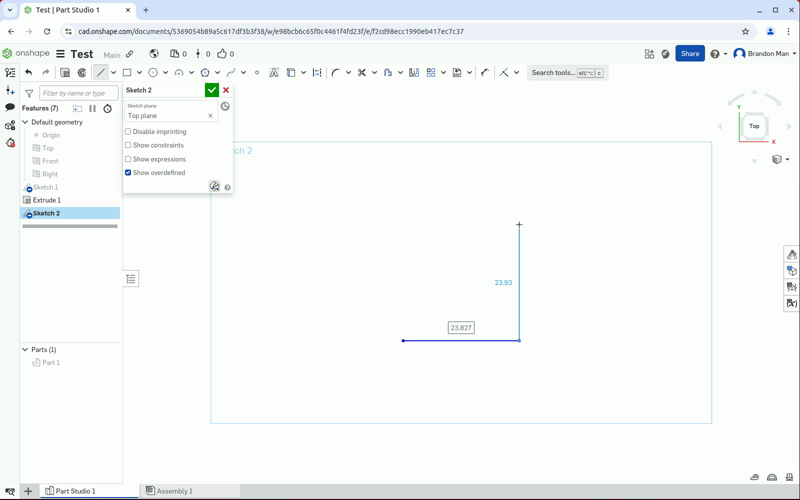
key_down(shift)
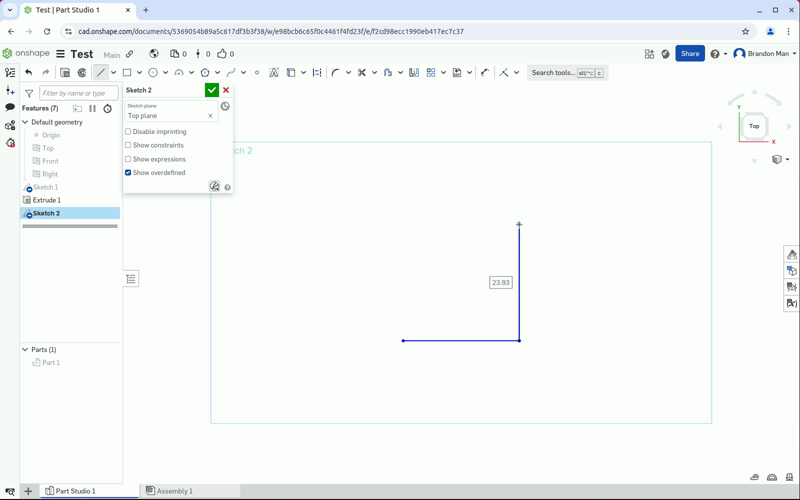
mouse_move(403, 224)
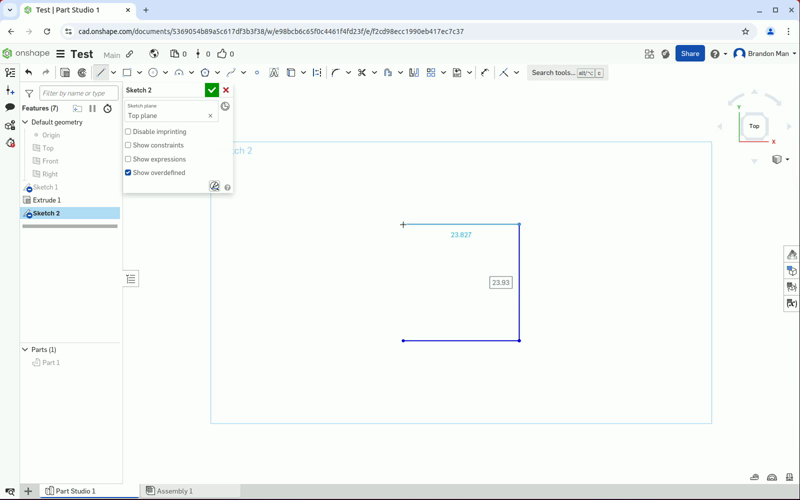
click(403, 224)
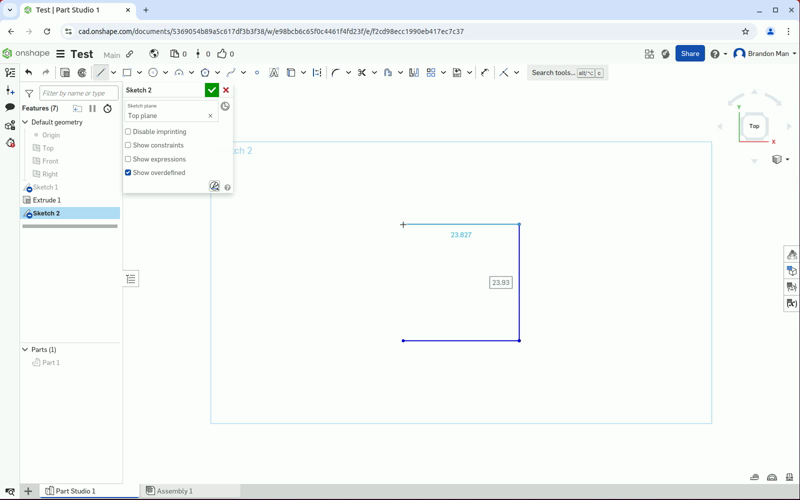
key_up(shift)
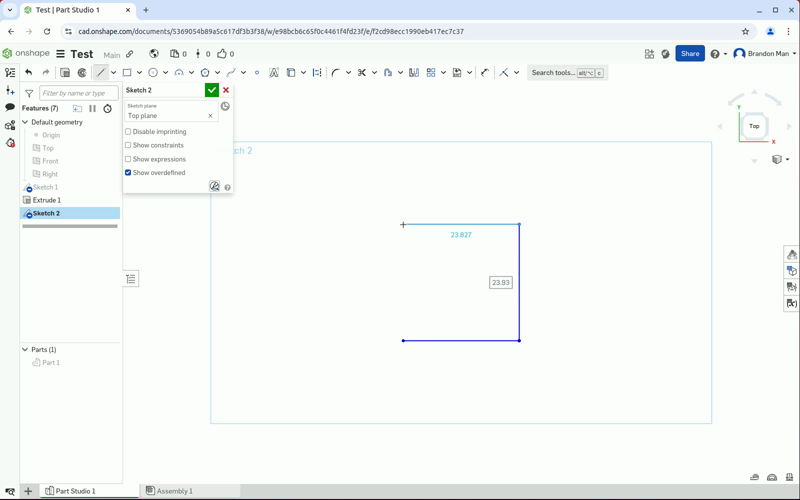
key_down(shift)
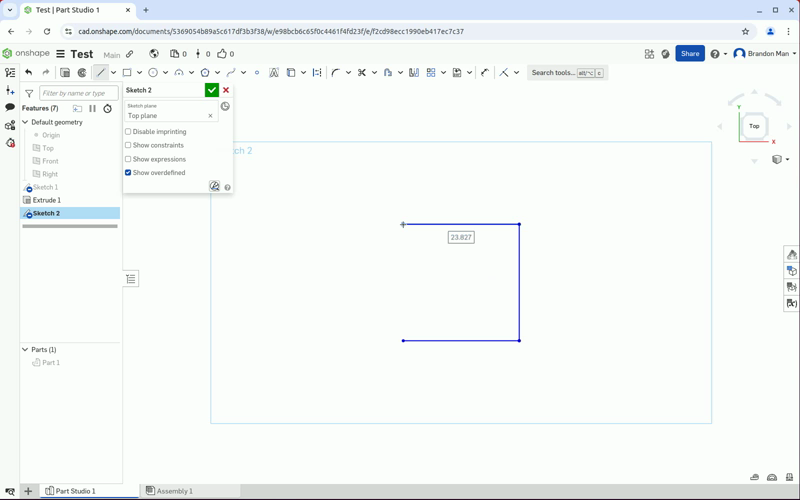
mouse_move(403, 340)
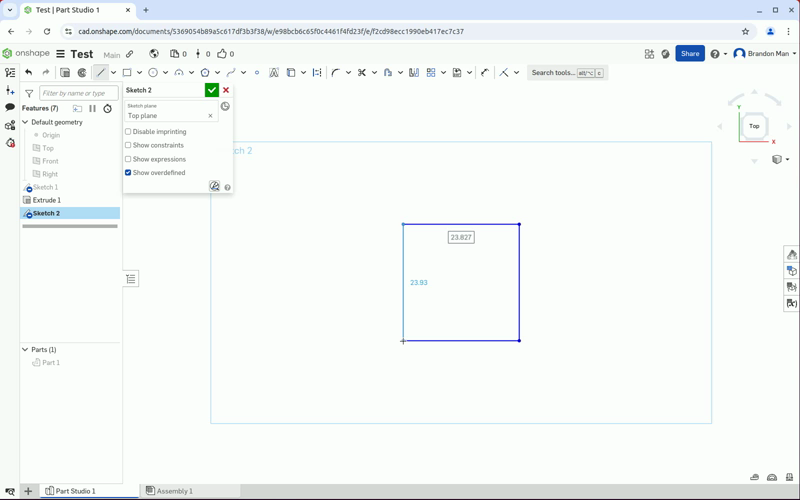
key_up(shift)
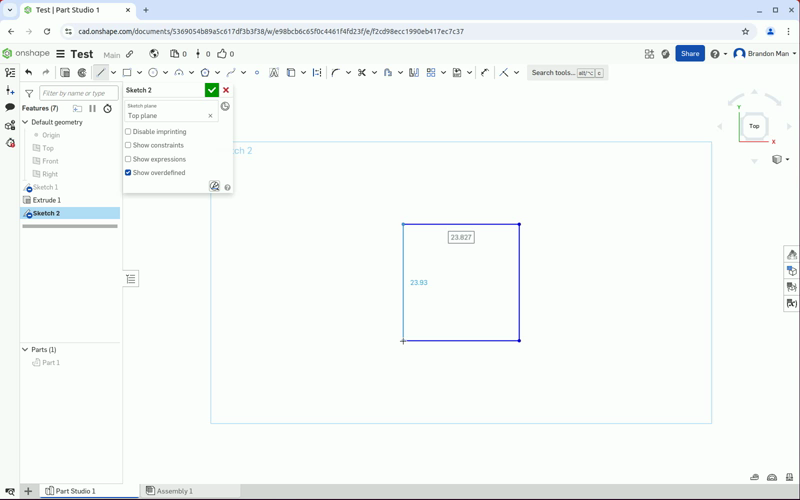
click(403, 340)
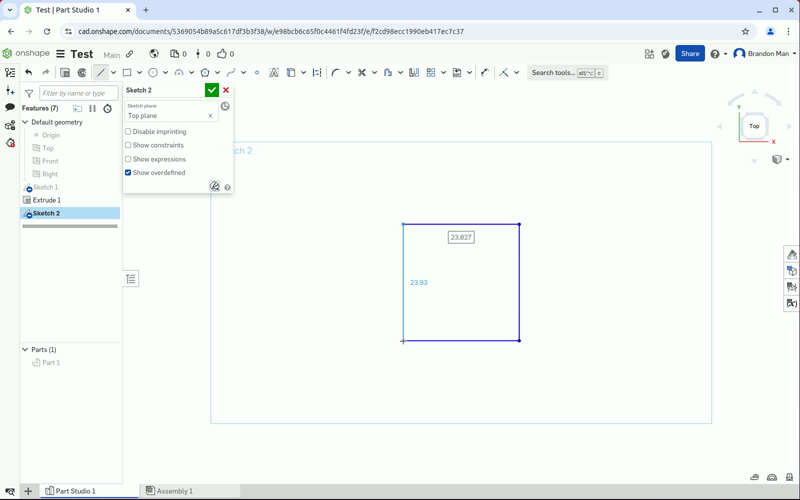
key(esc)
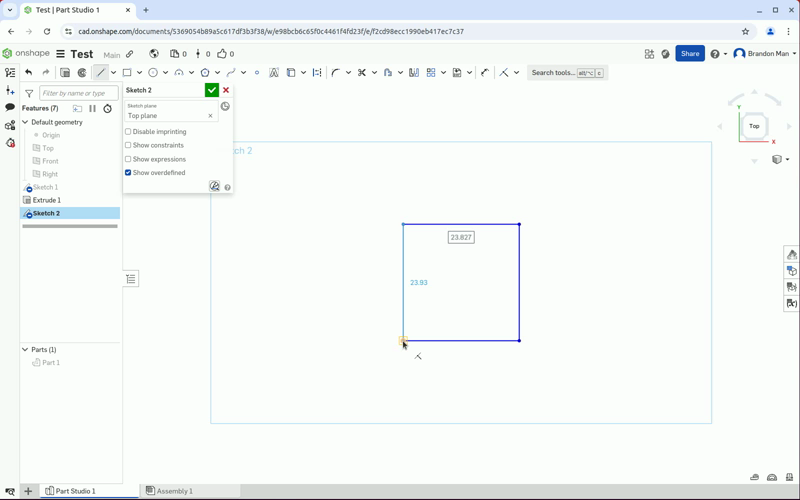
key(c)
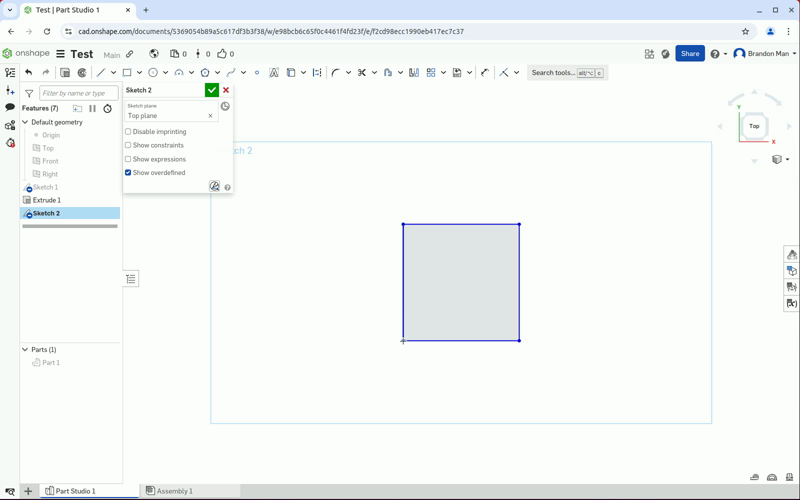
key_down(shift)
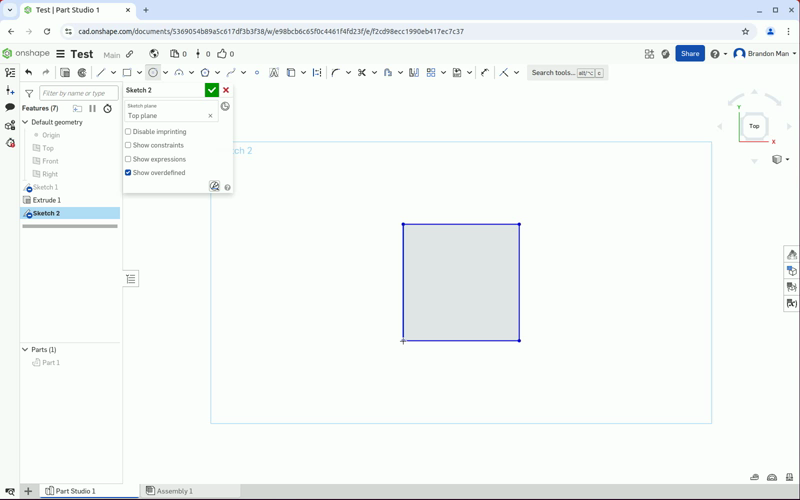
mouse_move(429, 281)
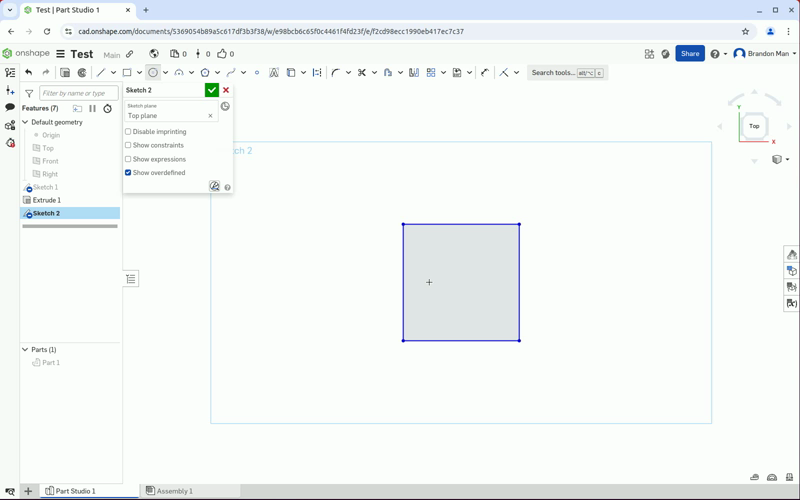
click(429, 281)
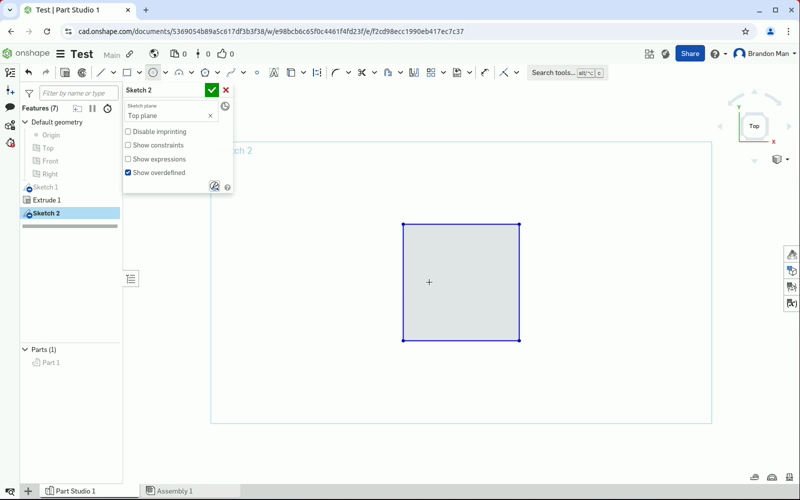
key_up(shift)
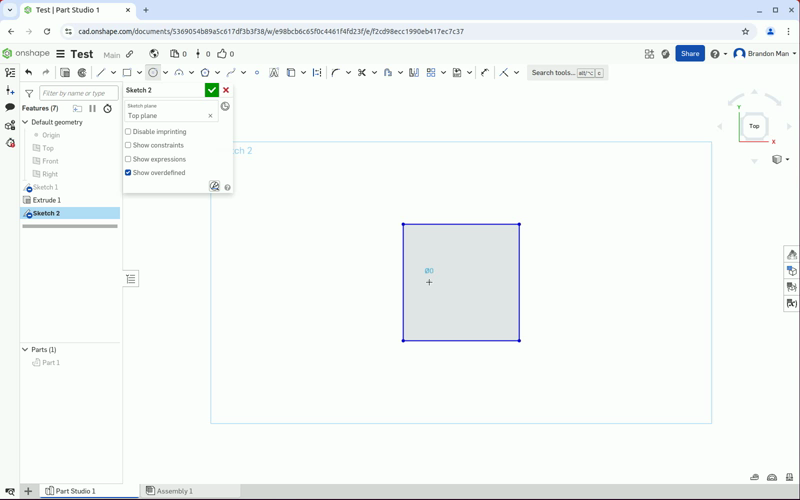
mouse_move(452, 281)
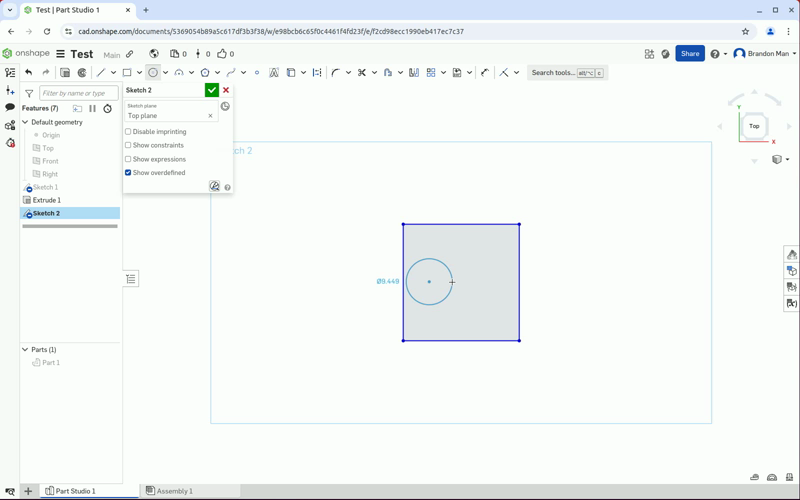
click(452, 281)
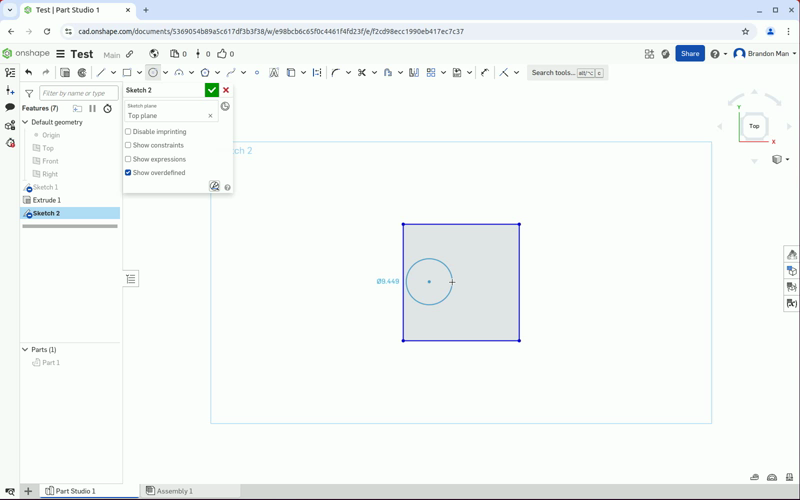
key(esc)
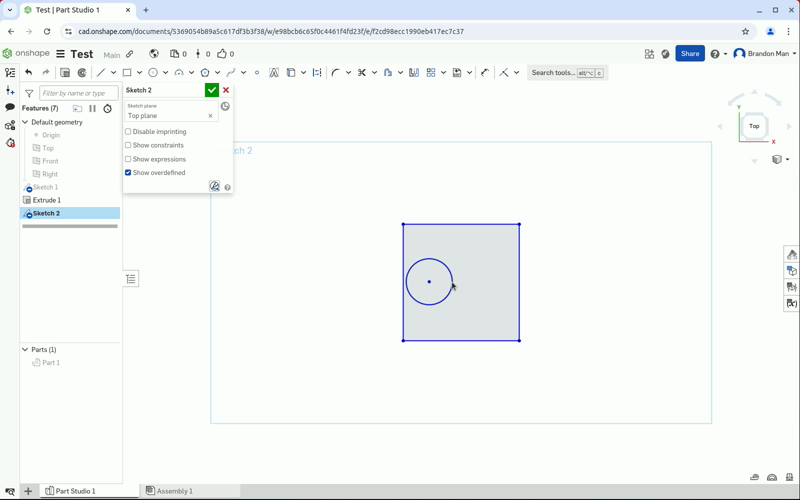
key(c)
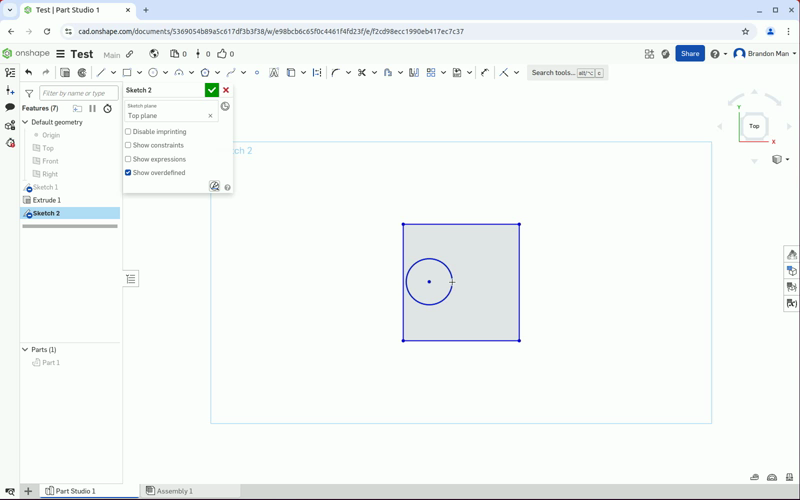
key_down(shift)
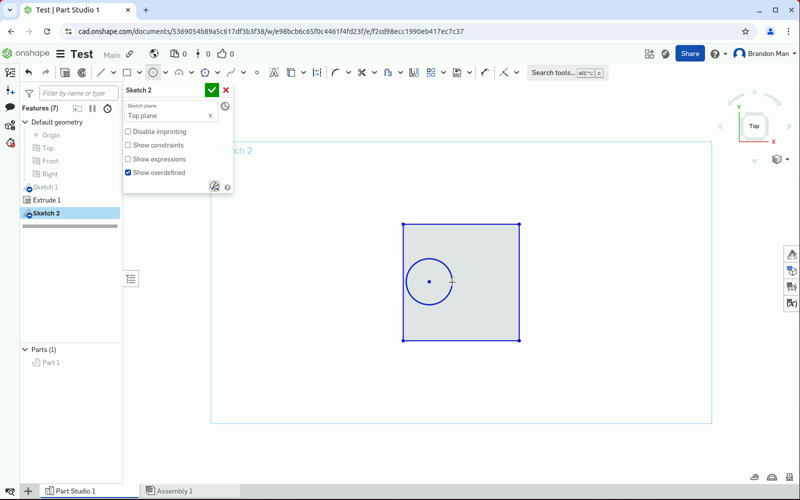
mouse_move(493, 281)
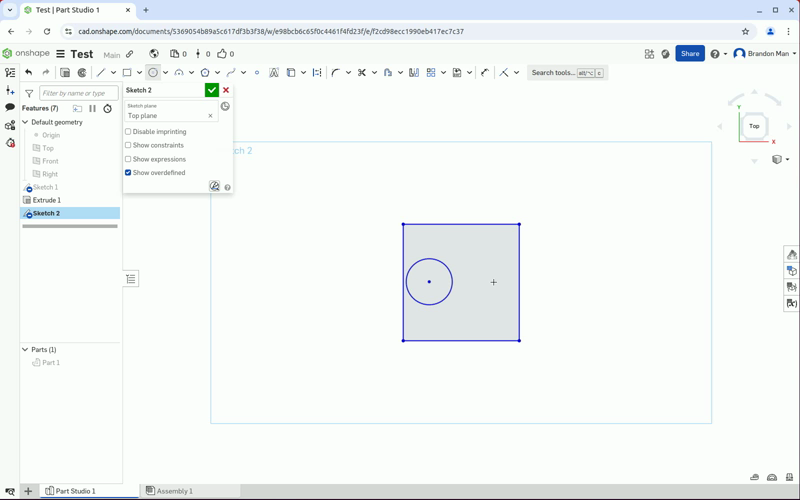
click(493, 281)
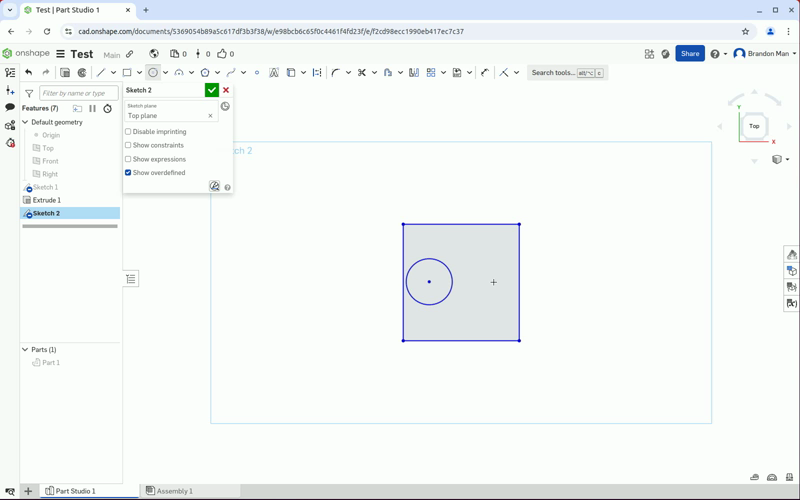
key_up(shift)
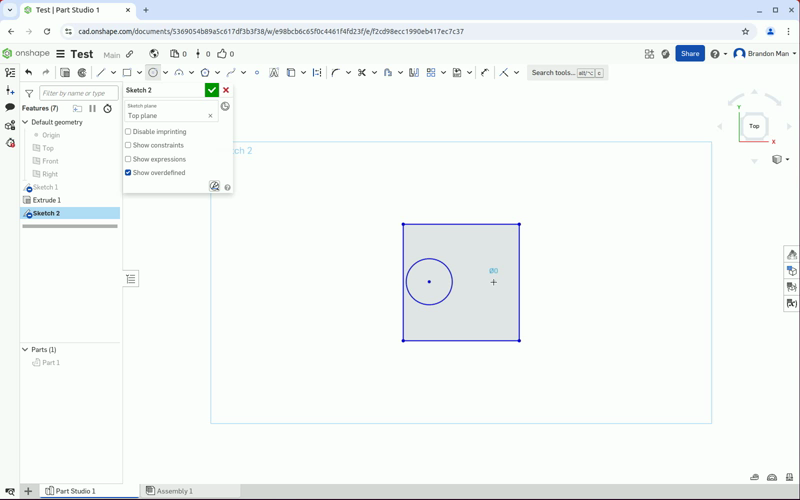
mouse_move(516, 281)
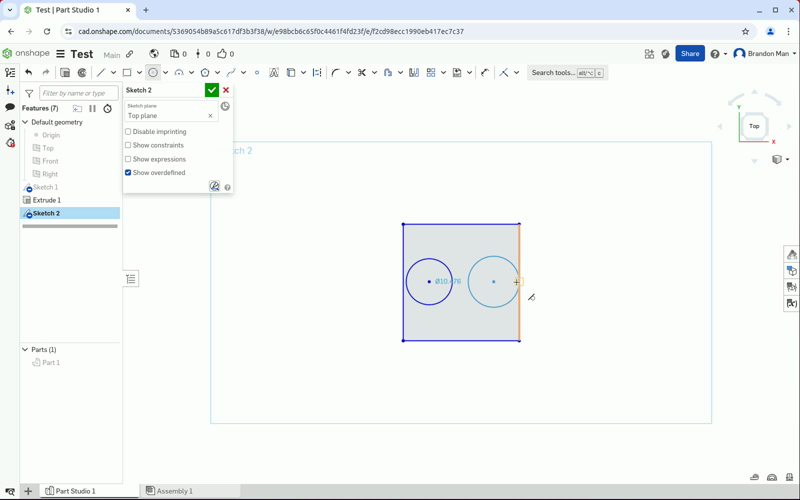
click(516, 281)
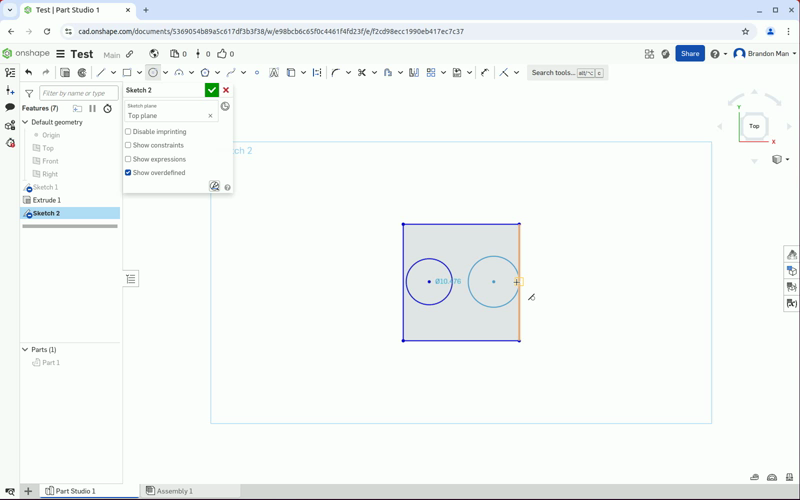
key(esc)
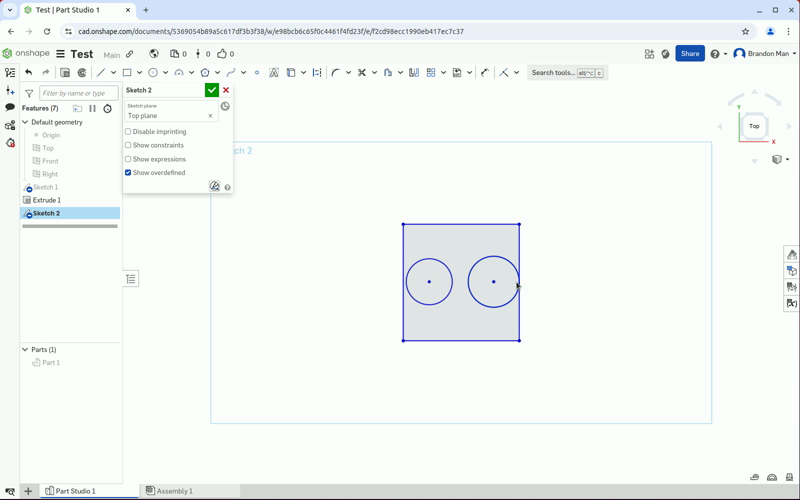
mouse_move(437, 320)
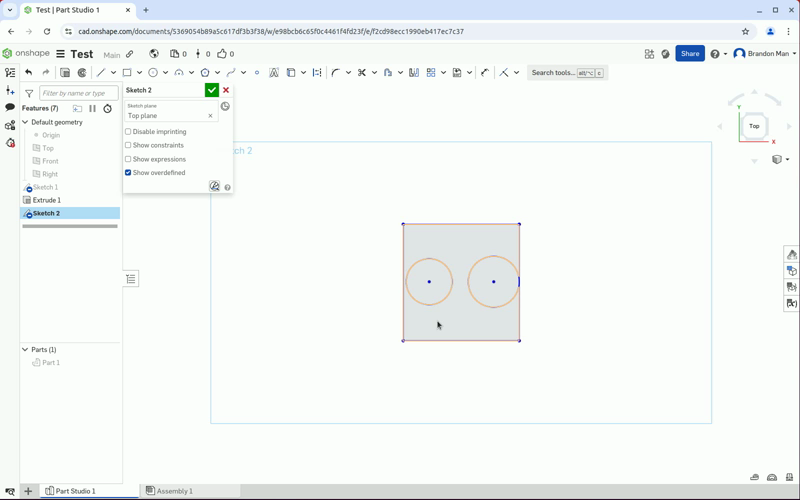
click(437, 320)
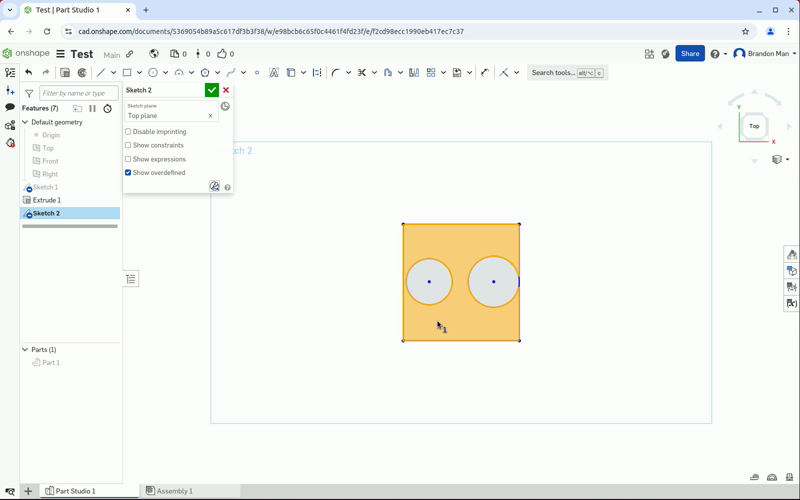
mouse_move(73, 352)
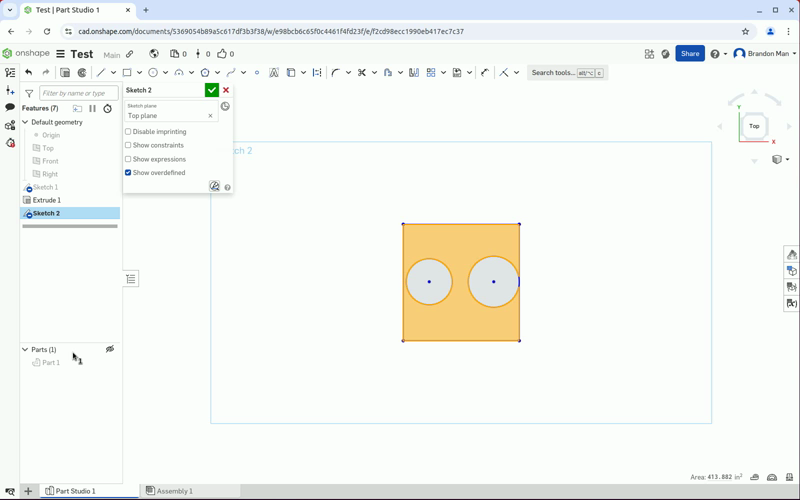
key(shift+y)
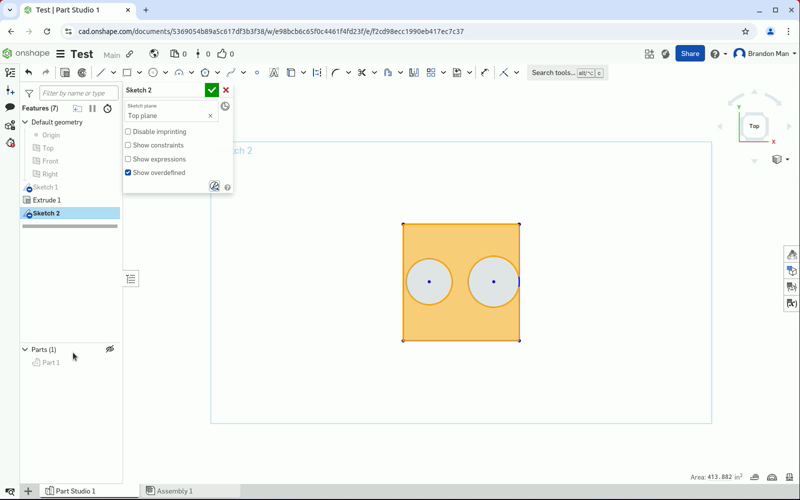
key(shift+e)
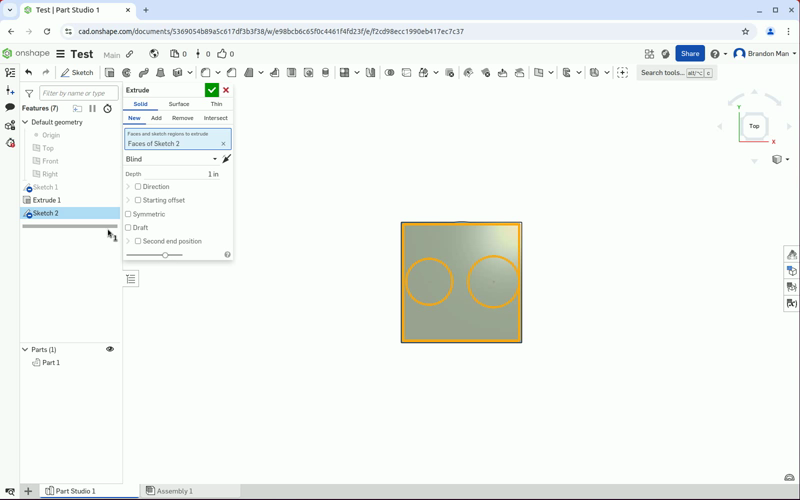
mouse_move(143, 106)
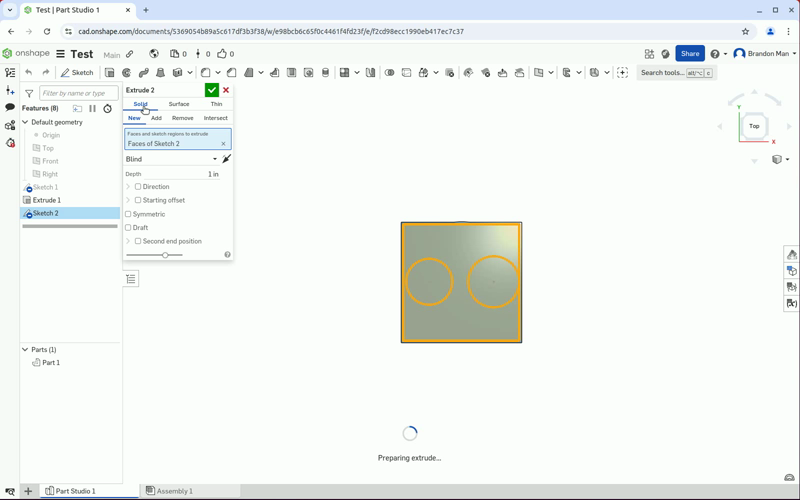
click(143, 106)
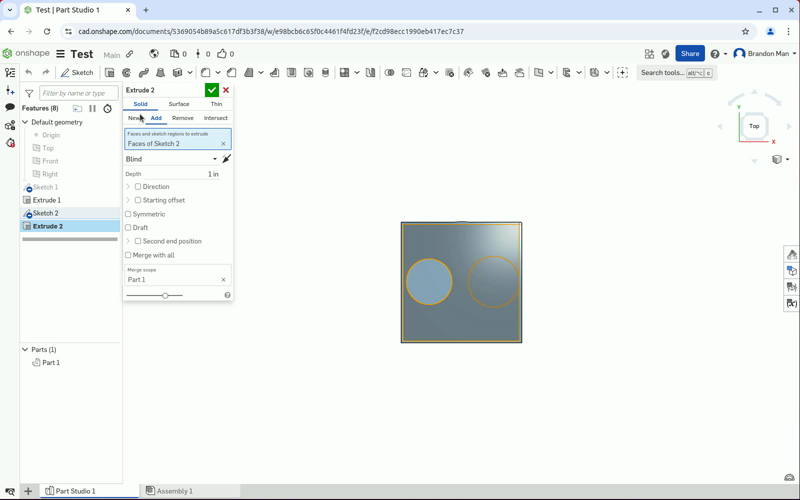
mouse_move(137, 120)
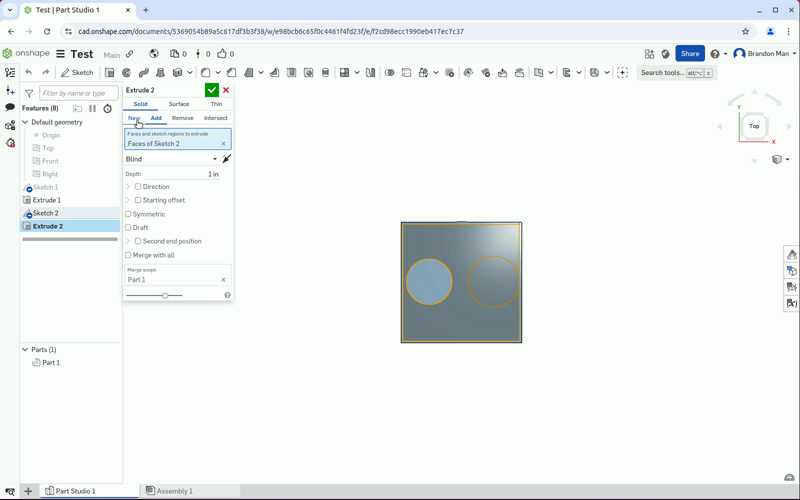
click(137, 120)
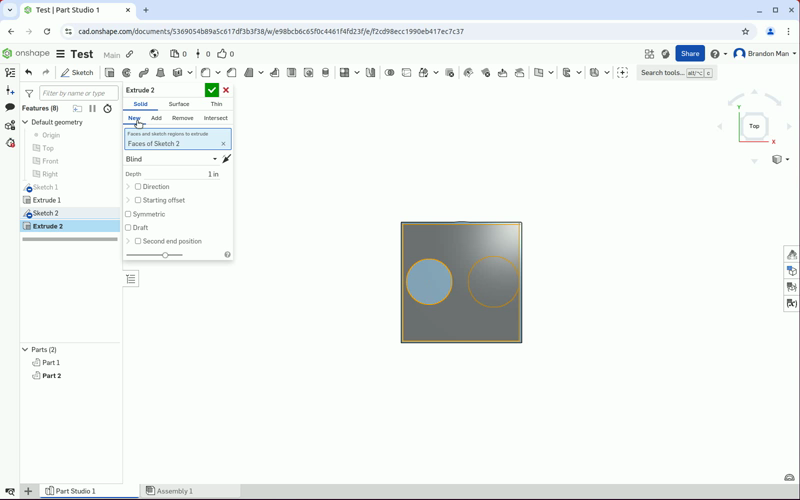
key(tab, 4)
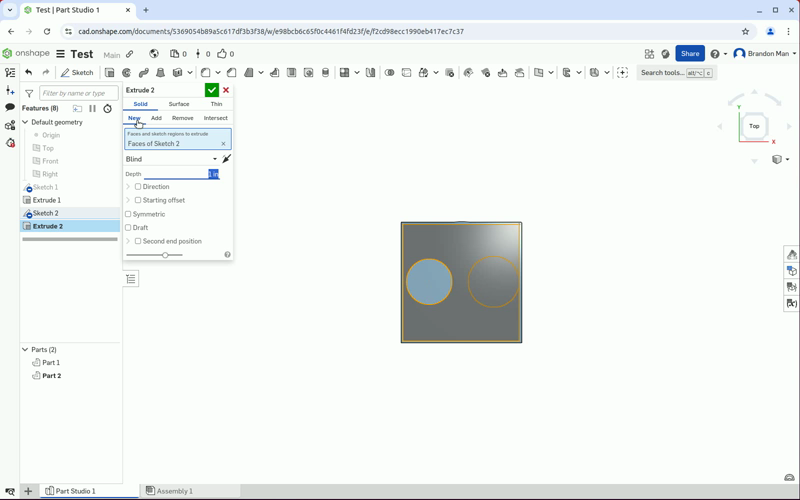
text(0.481)
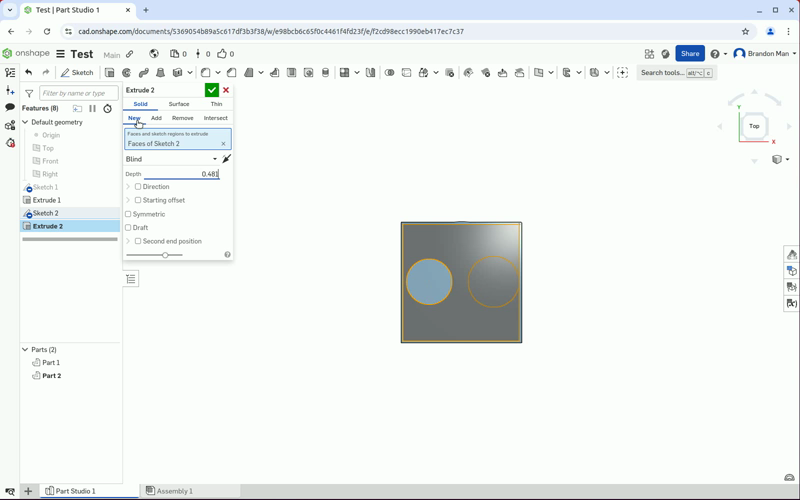
key(enter)
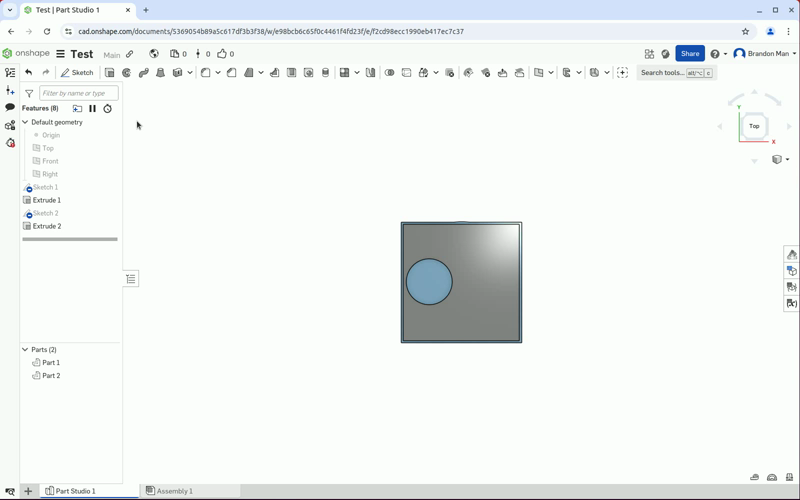
key(shift+h)
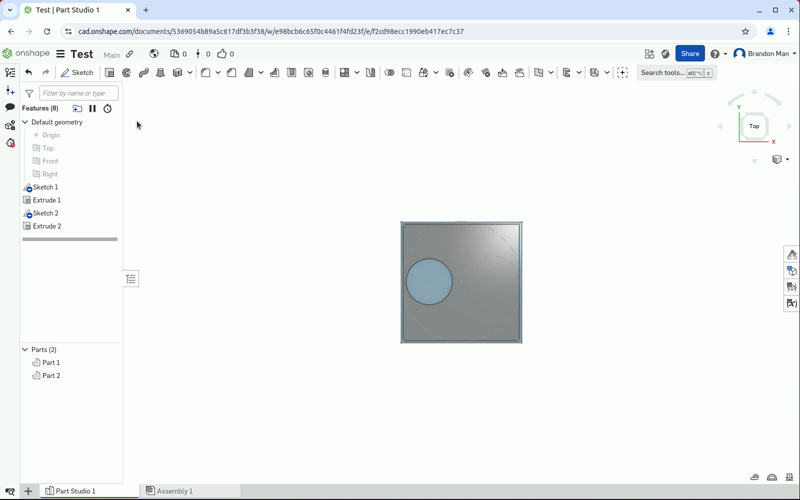
key(shift+h)
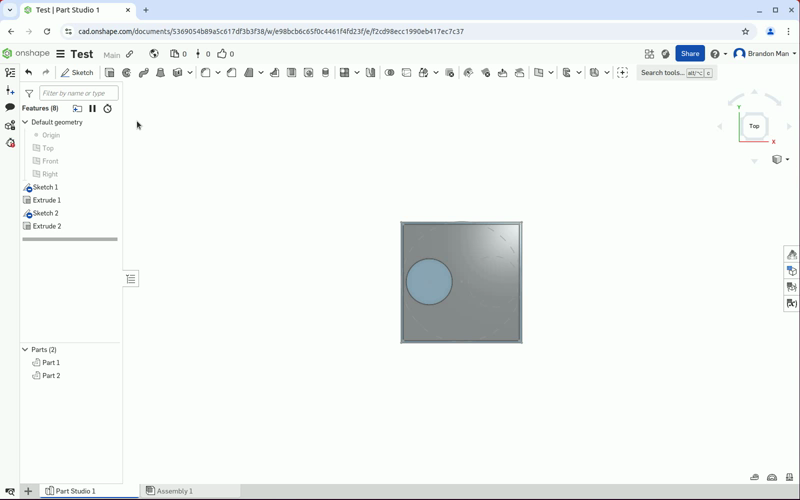
key(shift+7)
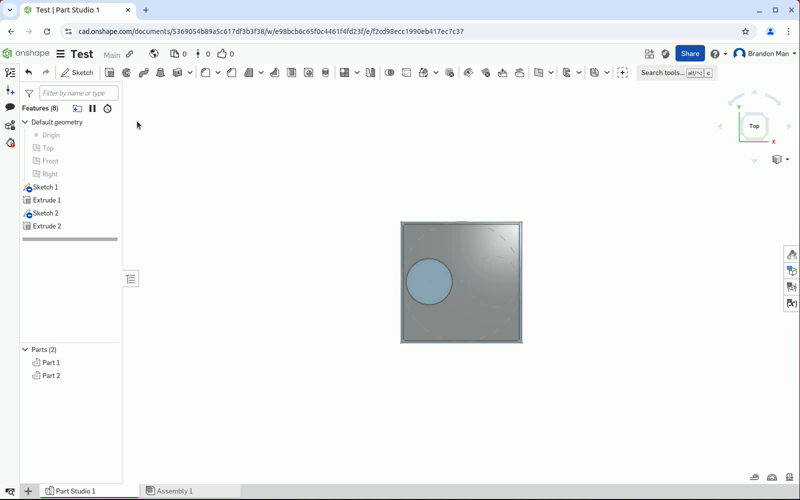
key(up, 3)
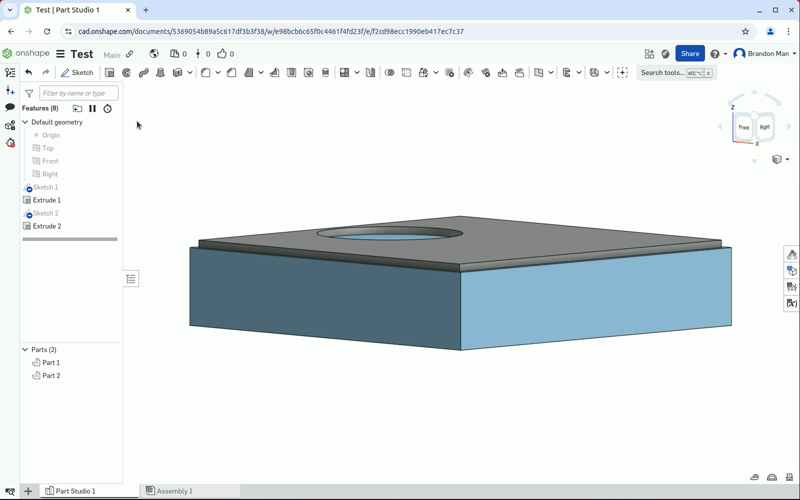
key(left, 3)
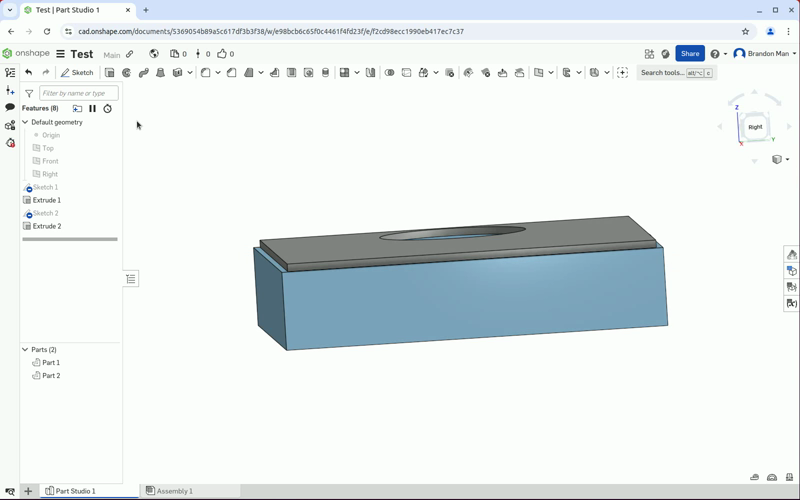
key(right, 3)
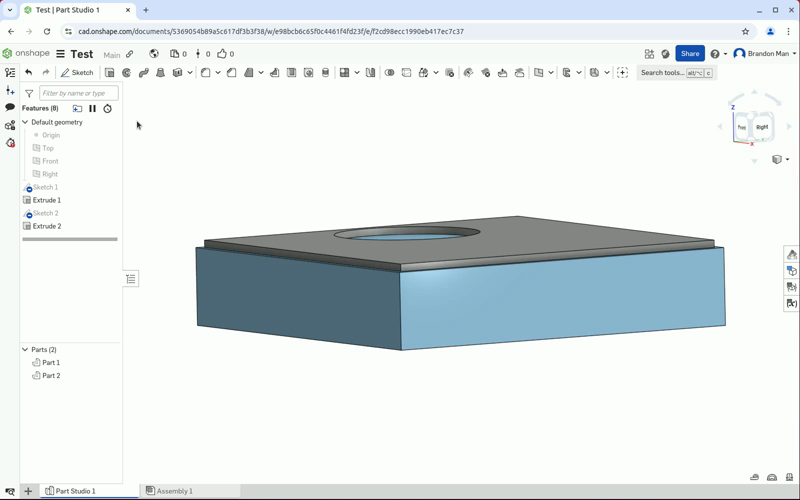
key(down, 3)
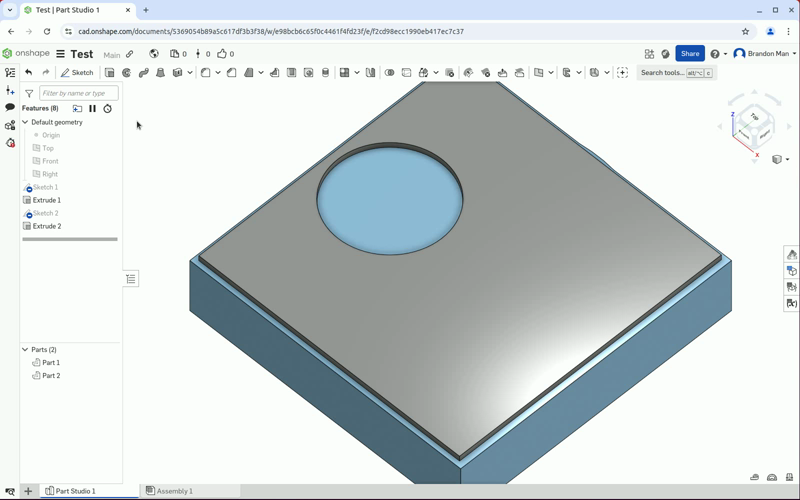
mouse_move(73, 189)
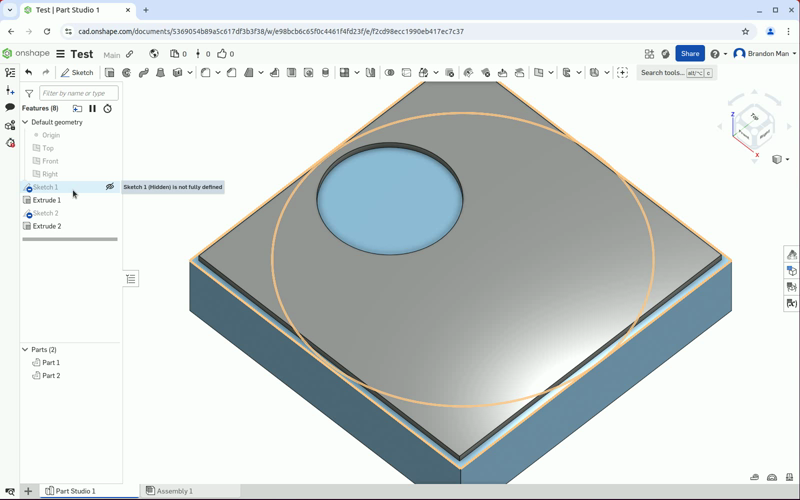
click(73, 189)